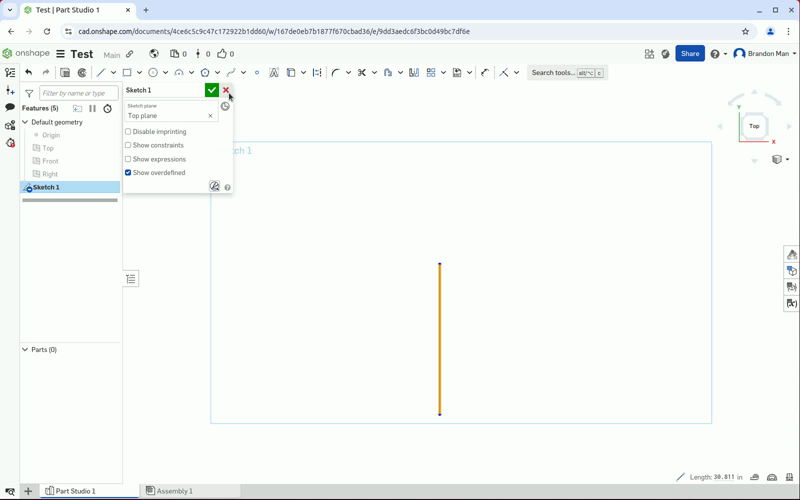
key(shift+h)
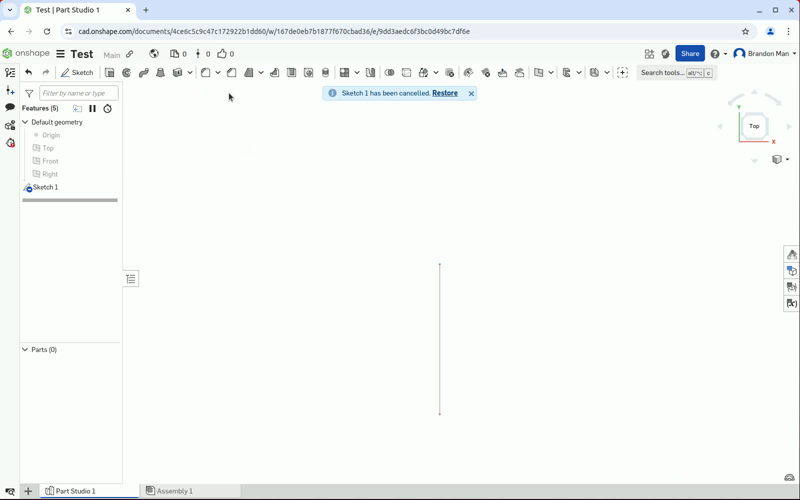
key(shift+s)
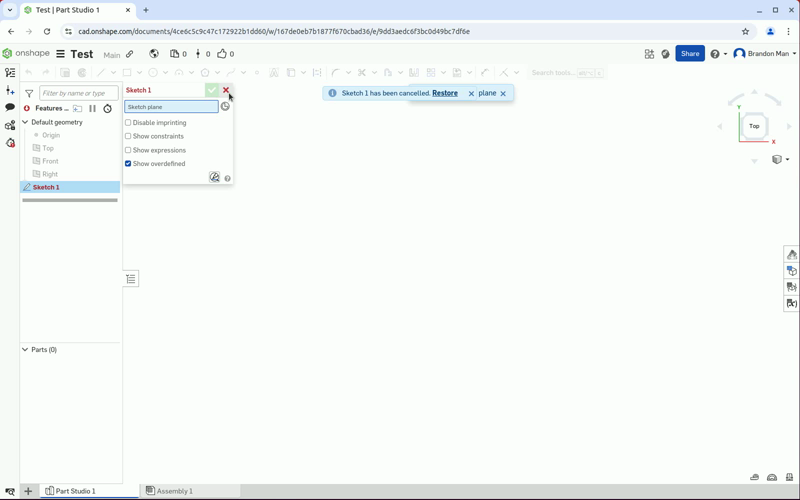
mouse_move(73, 150)
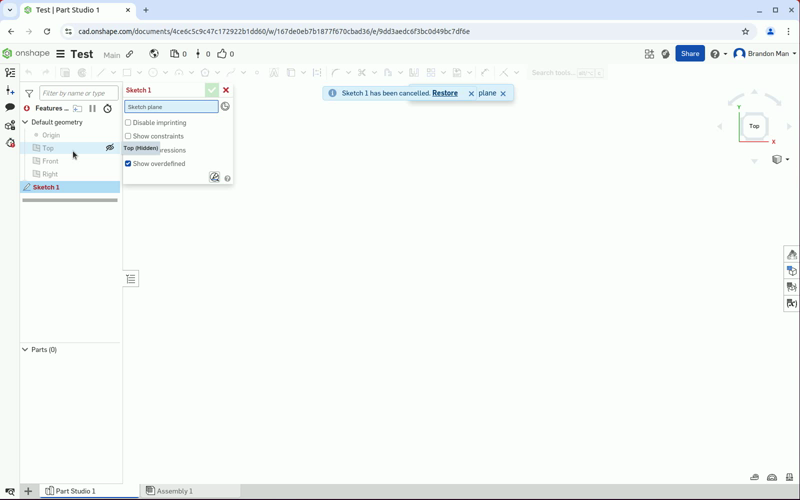
click(73, 150)
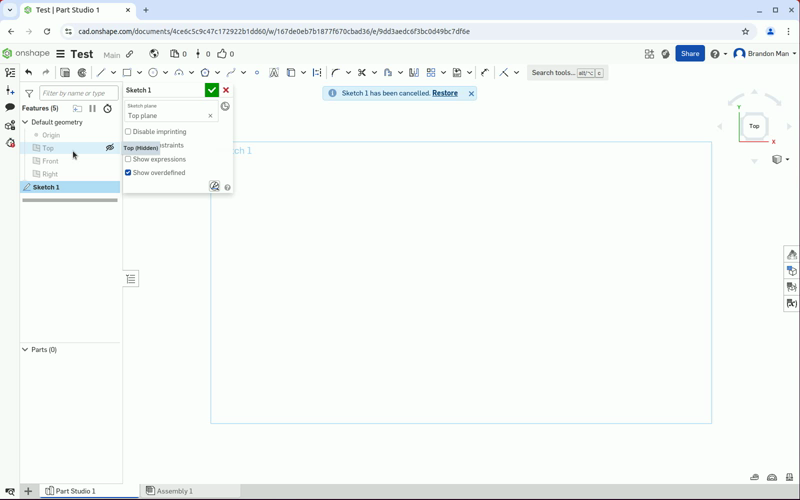
mouse_move(73, 352)
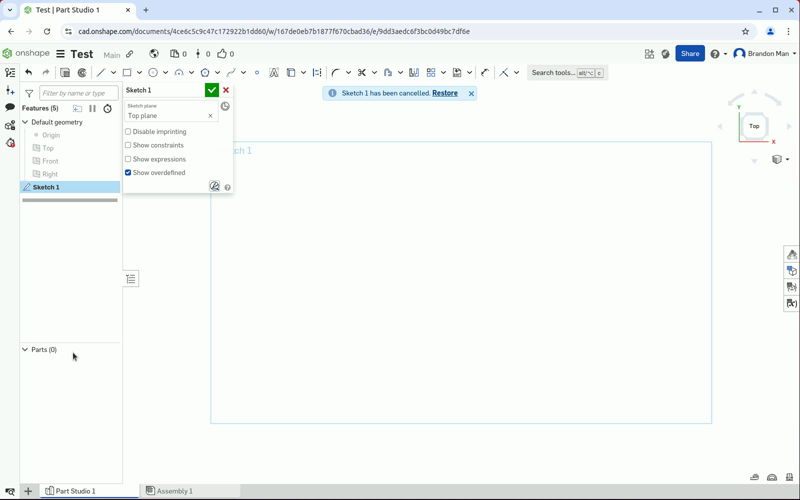
key(y)
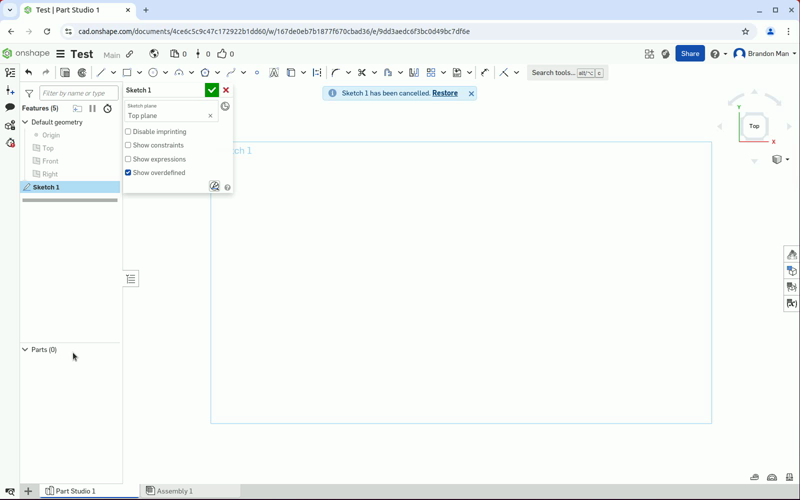
key(l)
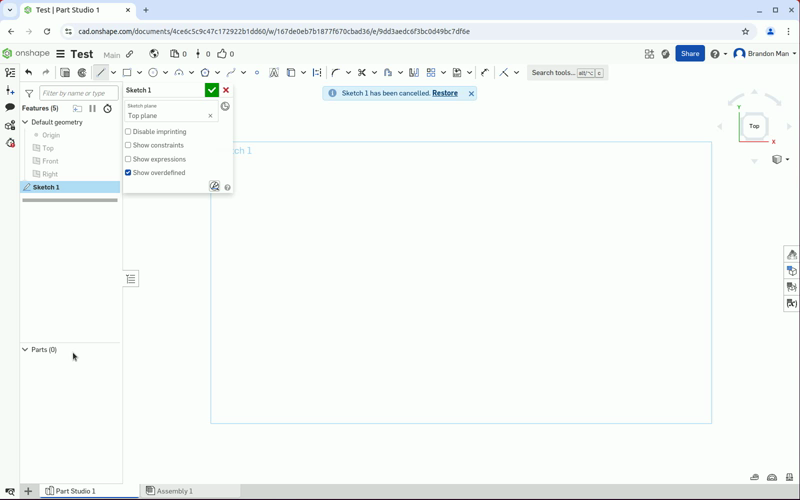
key_down(shift)
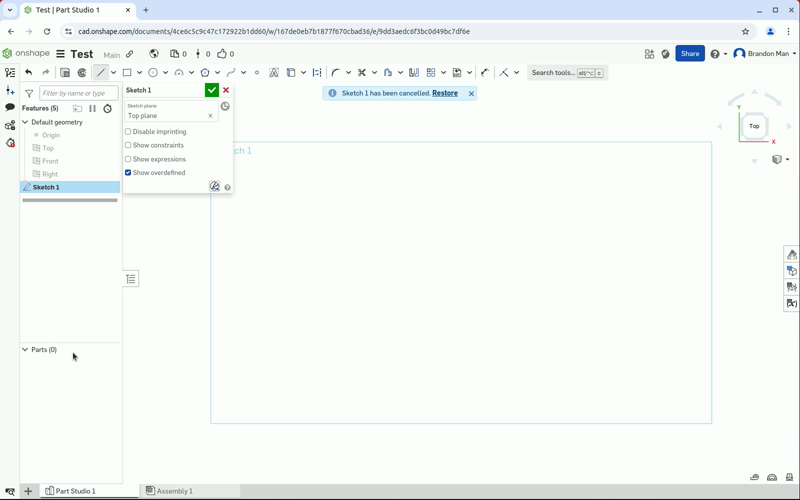
mouse_move(399, 334)
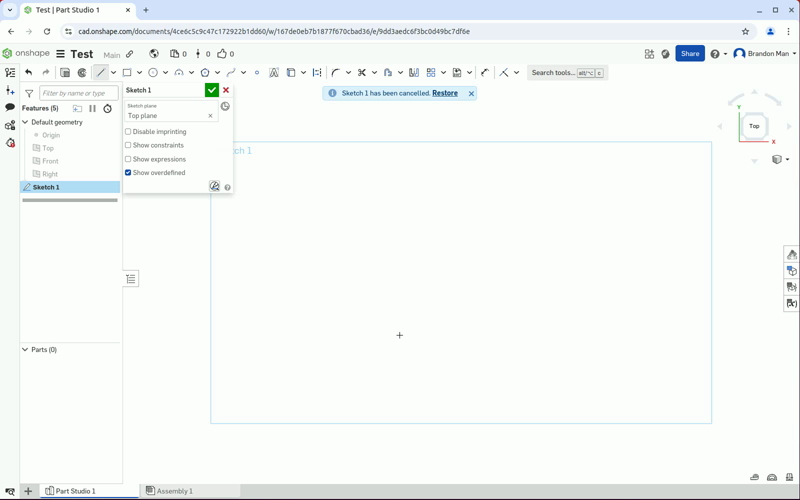
click(399, 334)
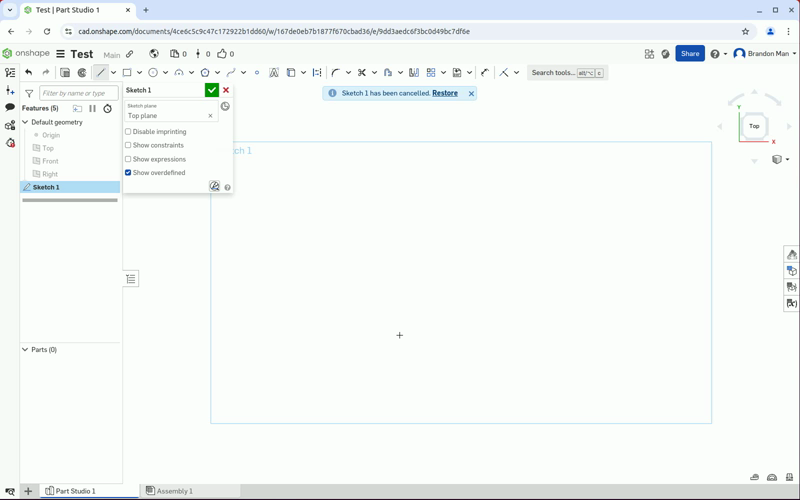
key_up(shift)
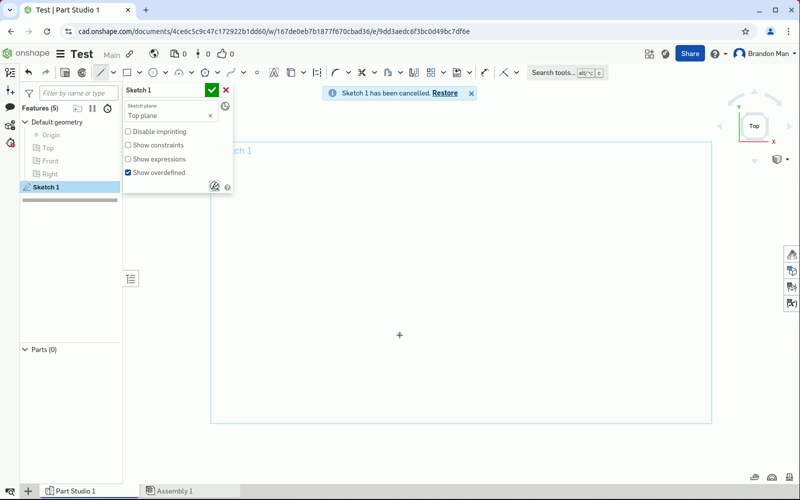
key_down(shift)
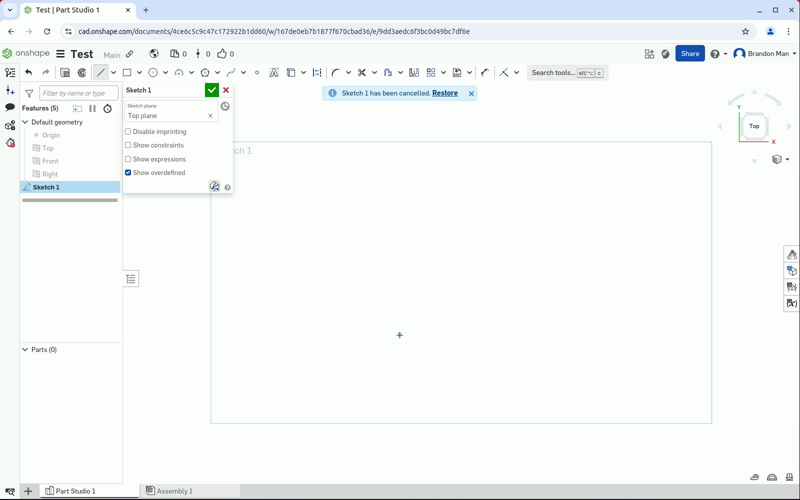
mouse_move(522, 334)
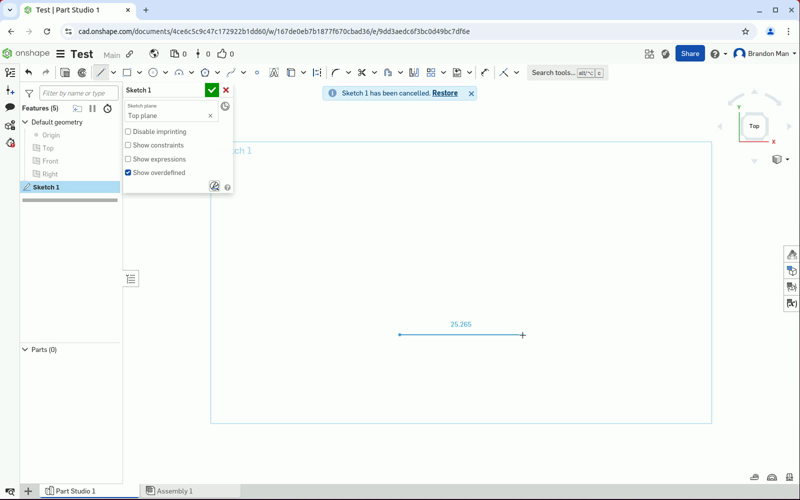
click(522, 334)
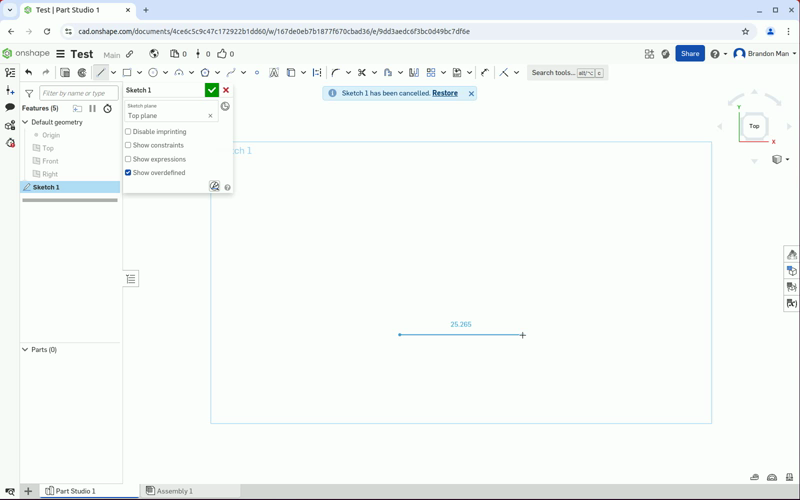
key_up(shift)
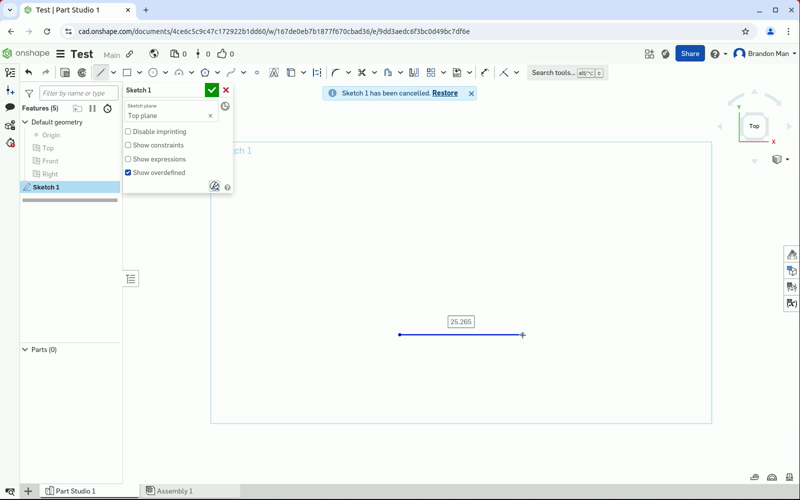
key_down(shift)
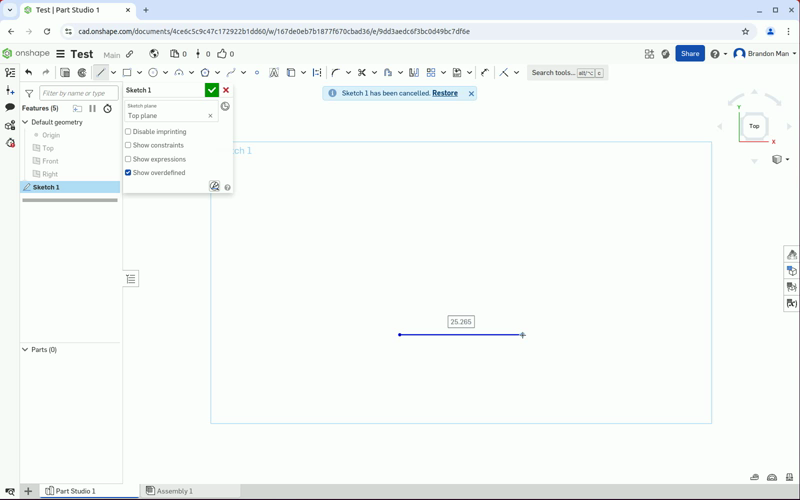
mouse_move(522, 232)
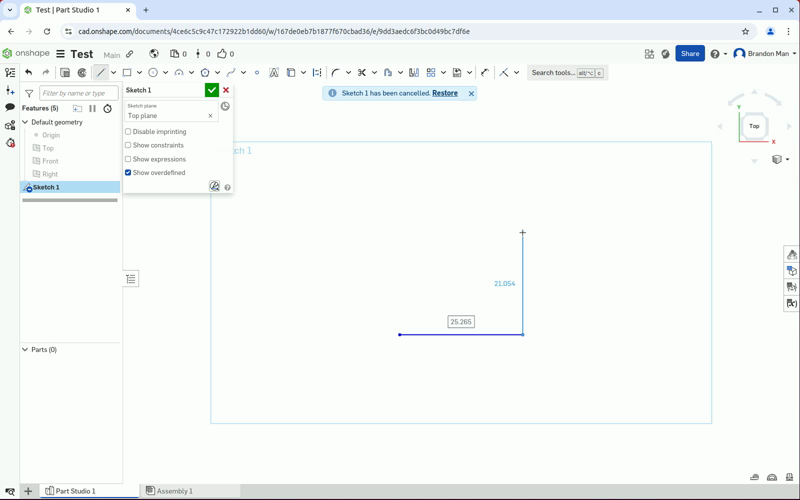
click(522, 232)
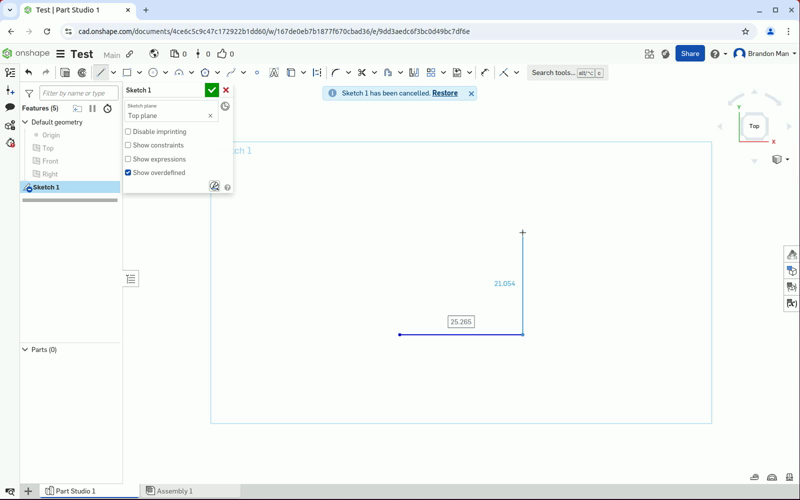
key_up(shift)
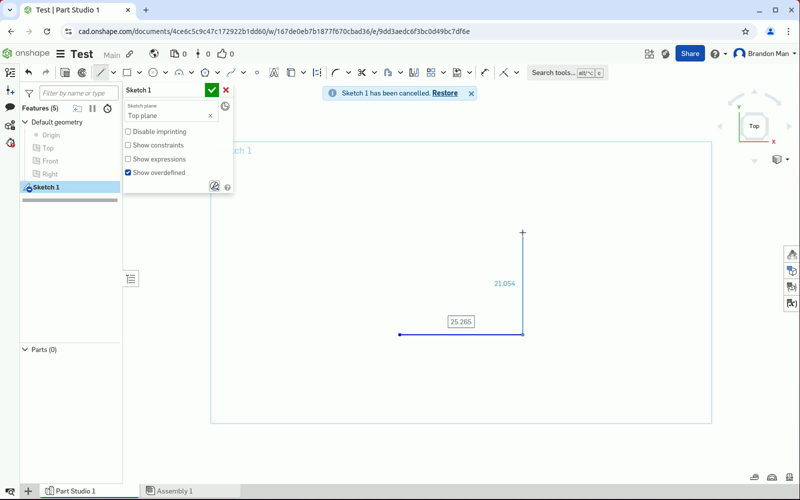
key_down(shift)
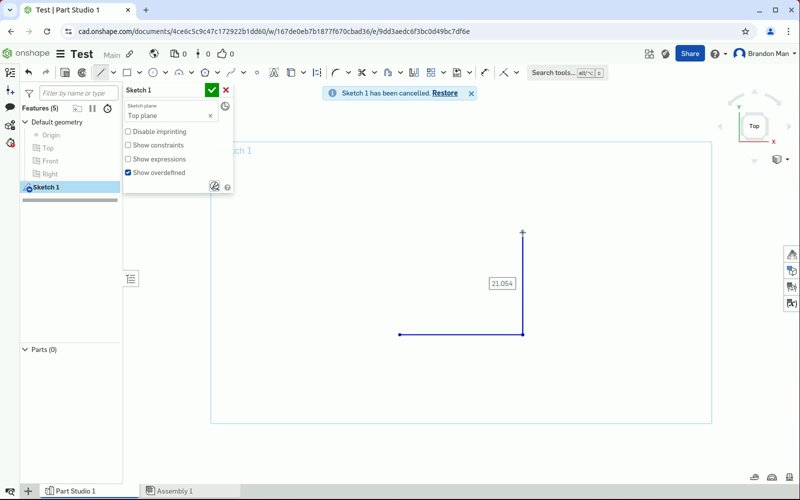
mouse_move(399, 232)
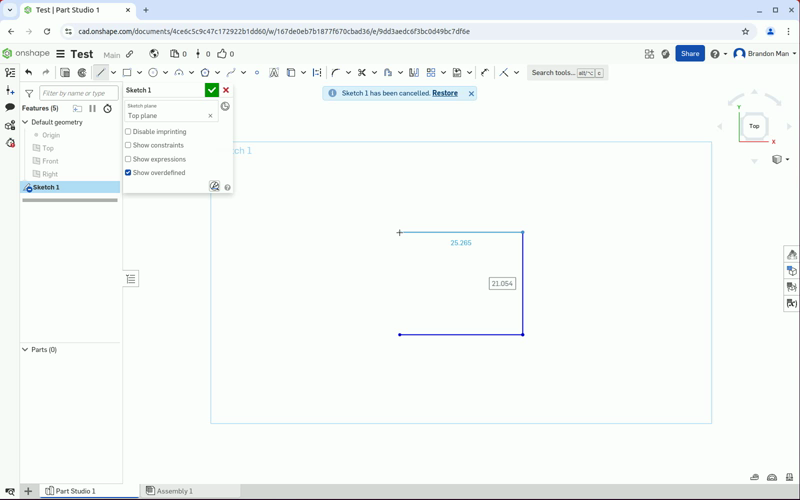
click(399, 232)
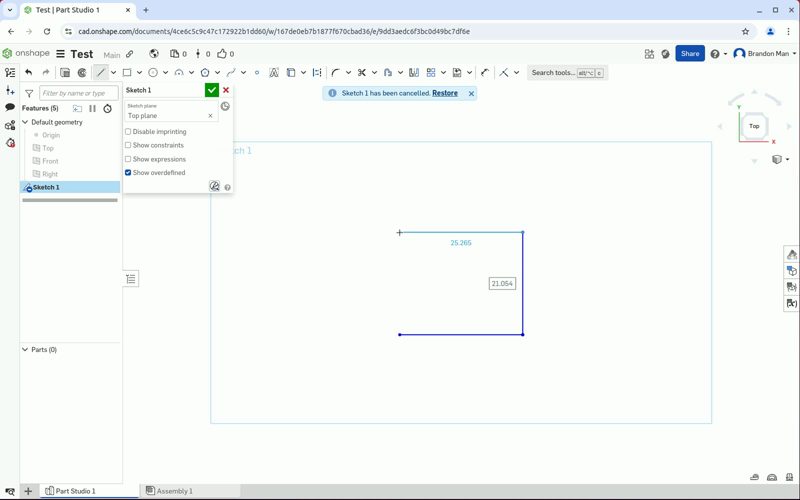
key_up(shift)
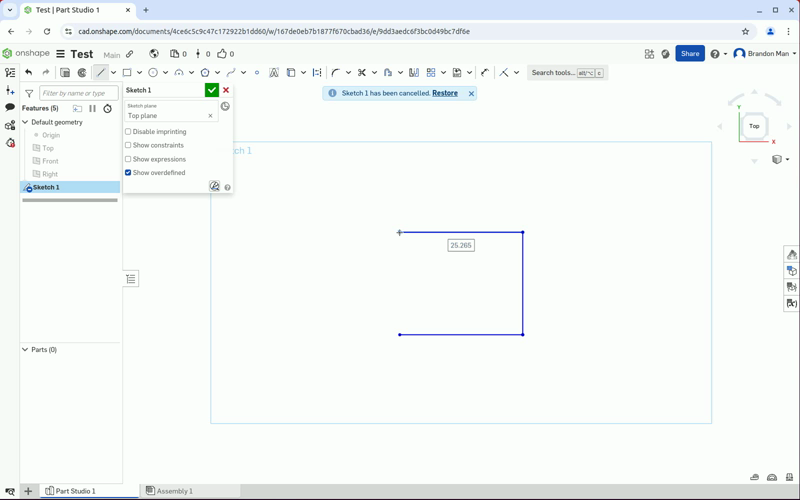
key_down(shift)
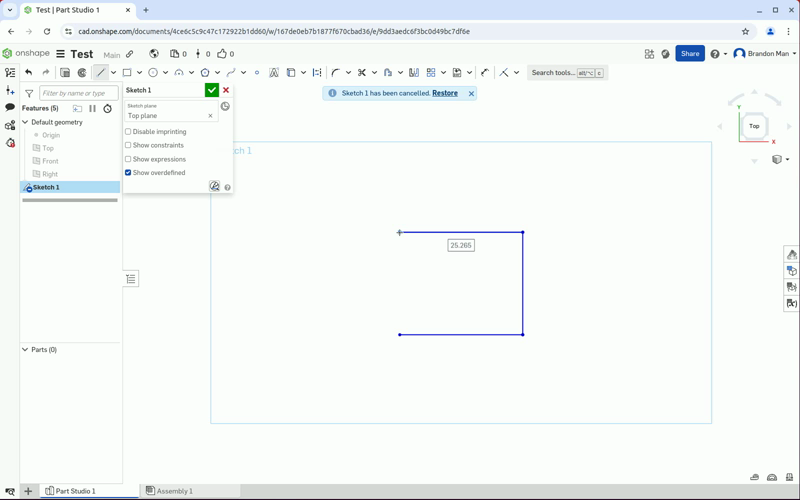
mouse_move(399, 334)
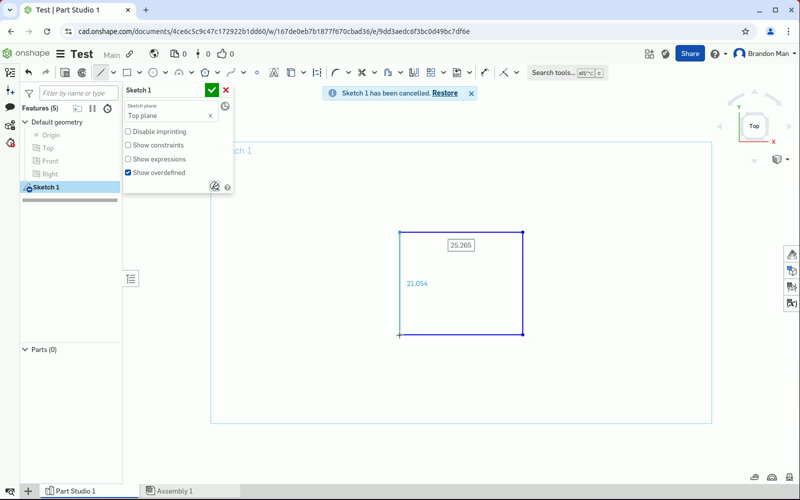
key_up(shift)
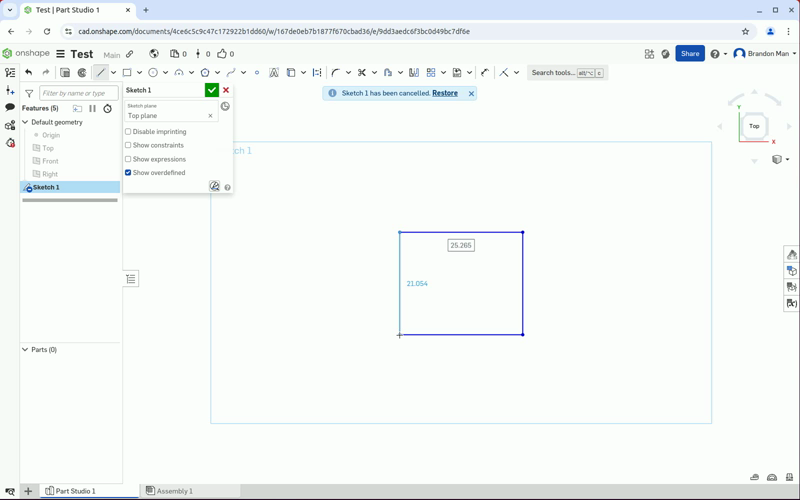
click(399, 334)
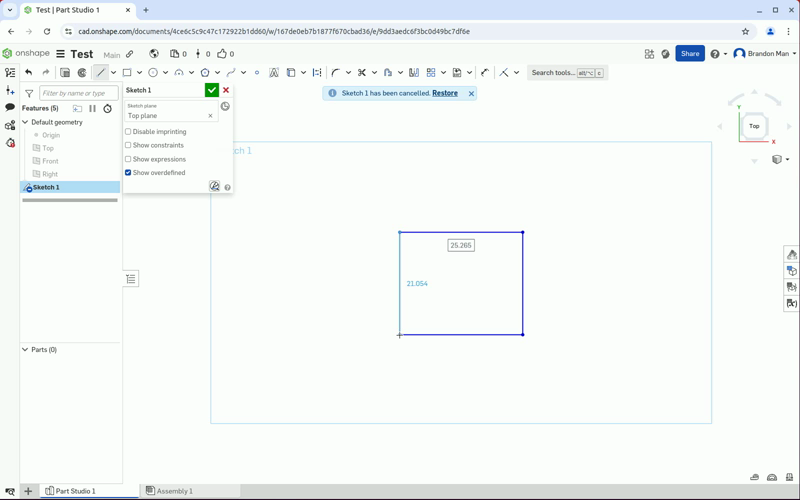
key(esc)
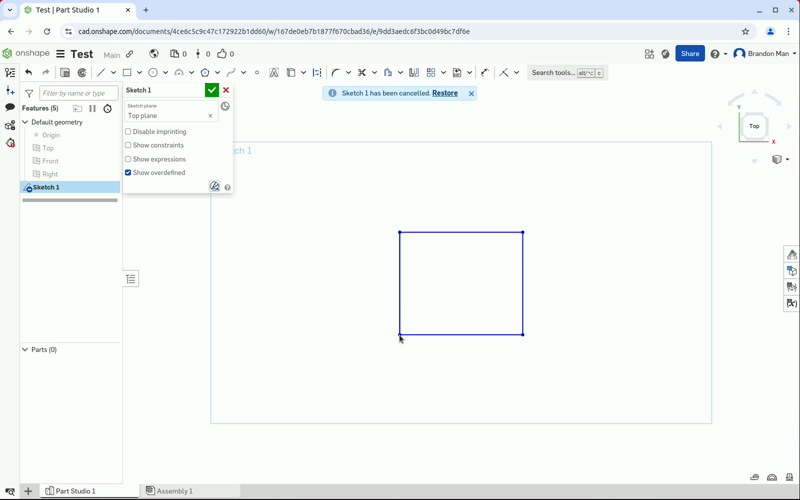
mouse_move(513, 294)
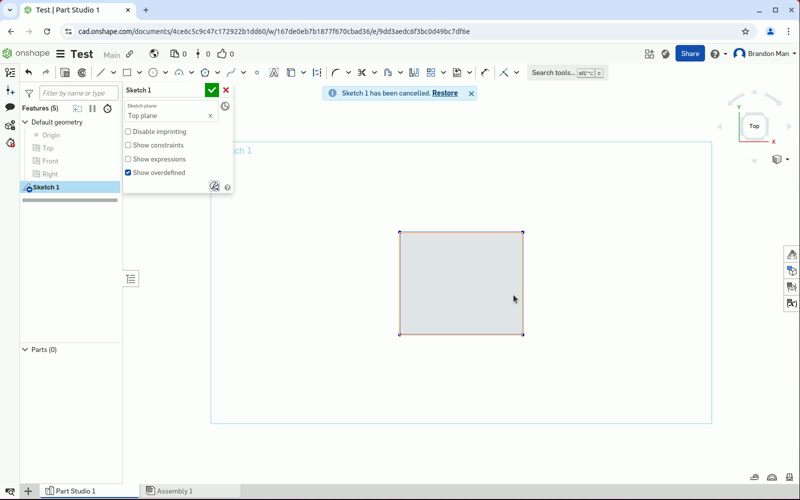
click(513, 294)
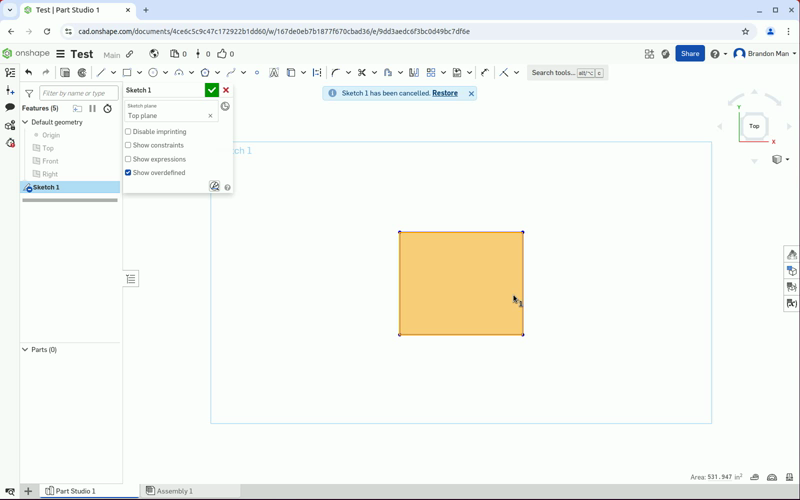
mouse_move(73, 352)
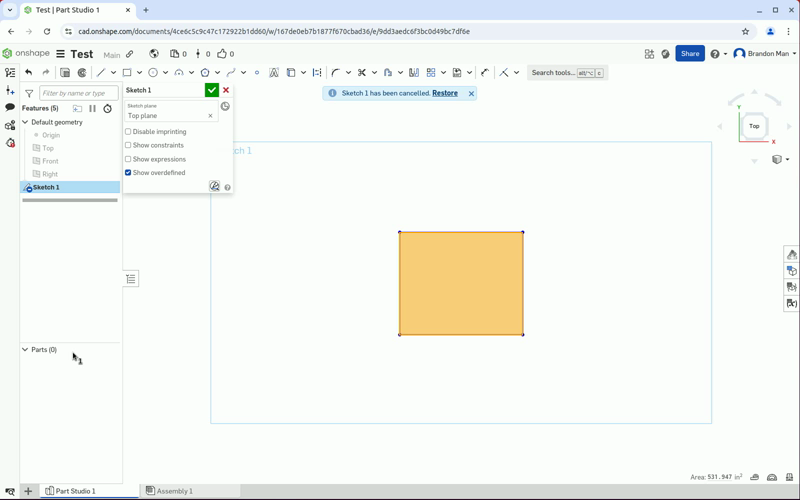
key(shift+y)
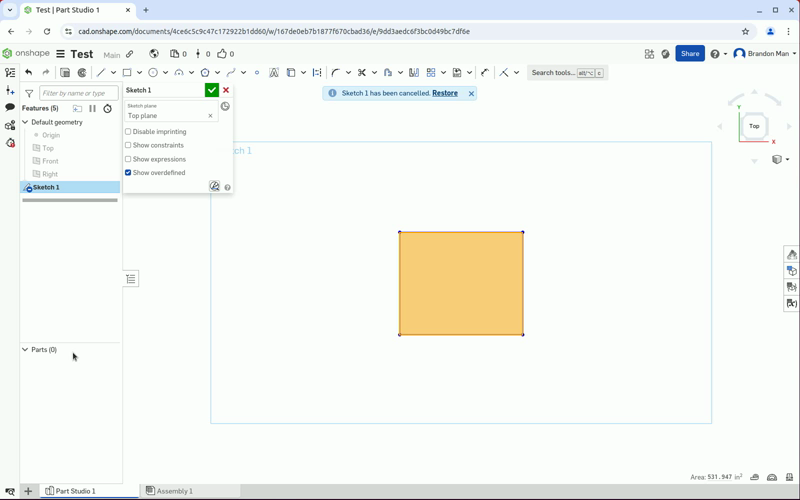
key(shift+e)
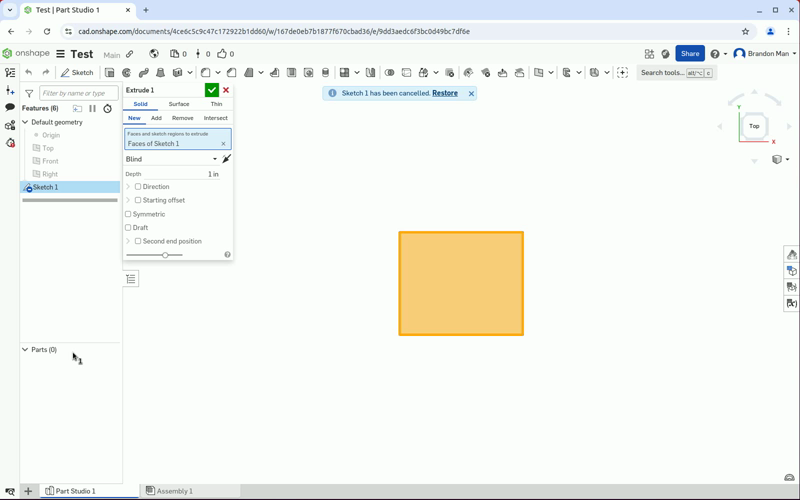
mouse_move(143, 106)
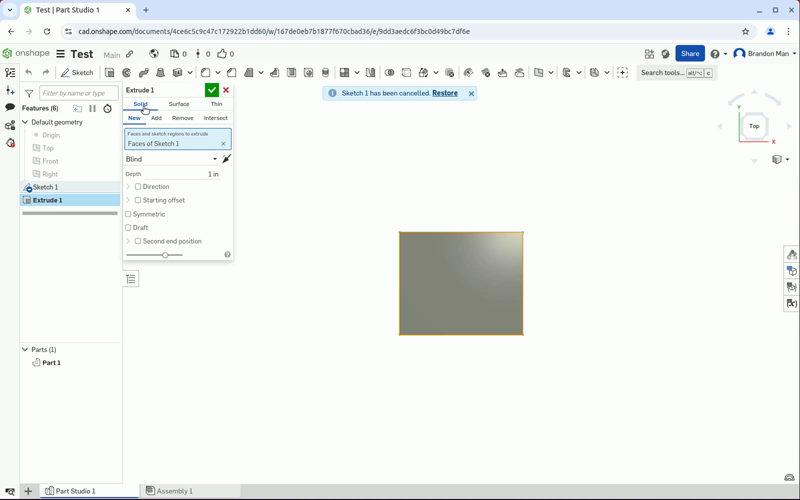
click(143, 106)
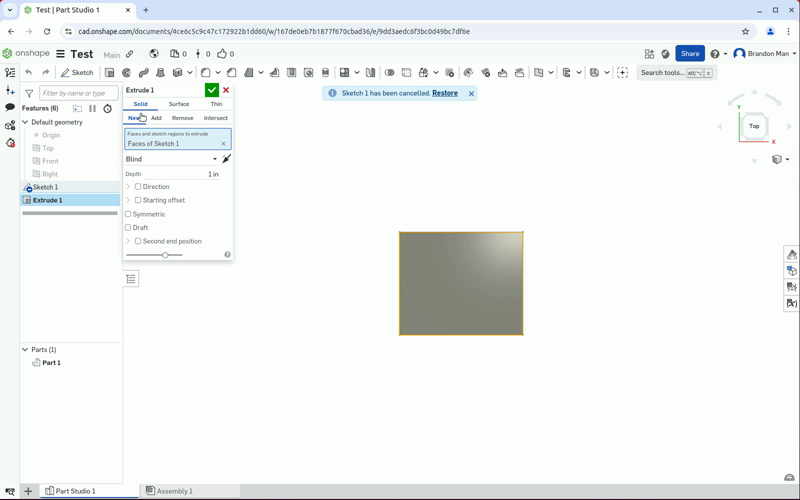
mouse_move(137, 120)
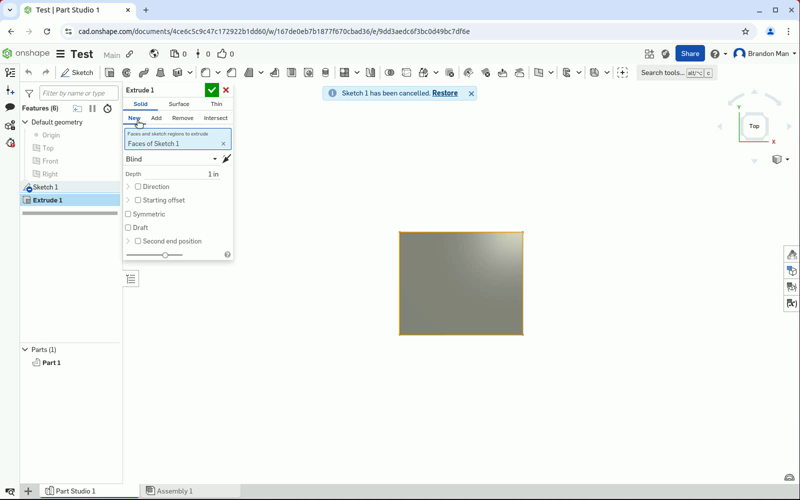
click(137, 120)
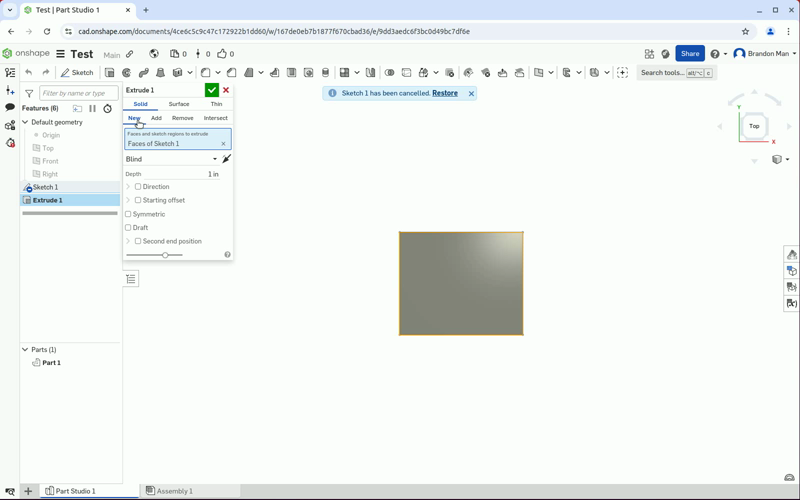
key(tab, 4)
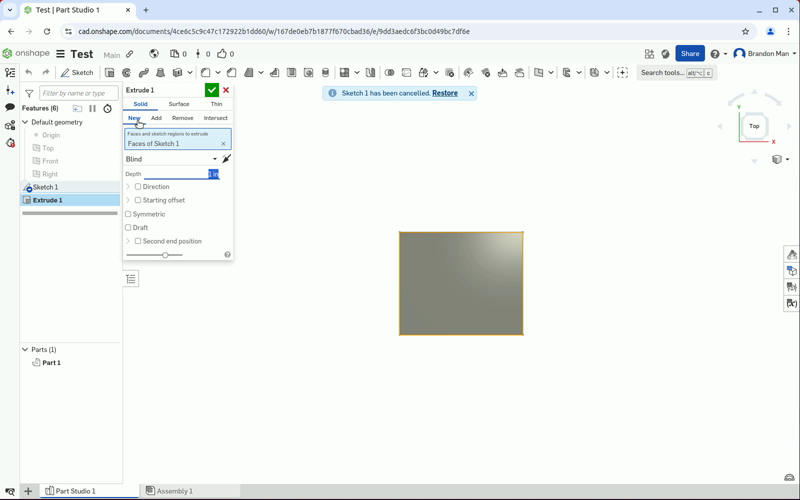
text(4.092)
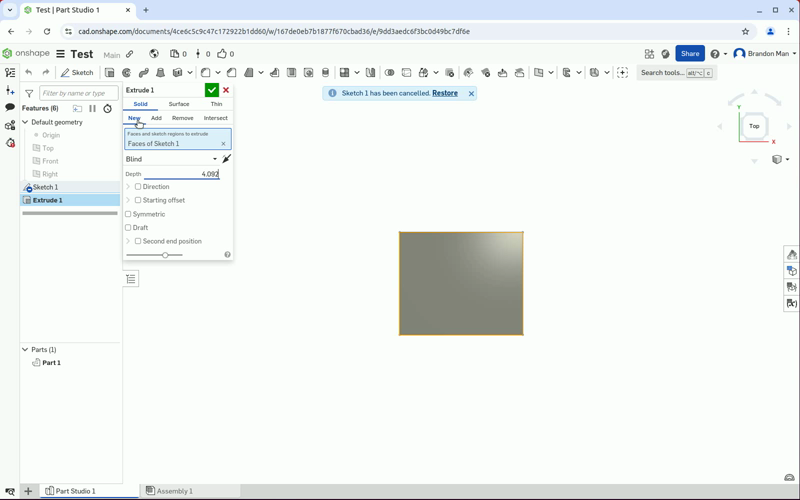
key(enter)
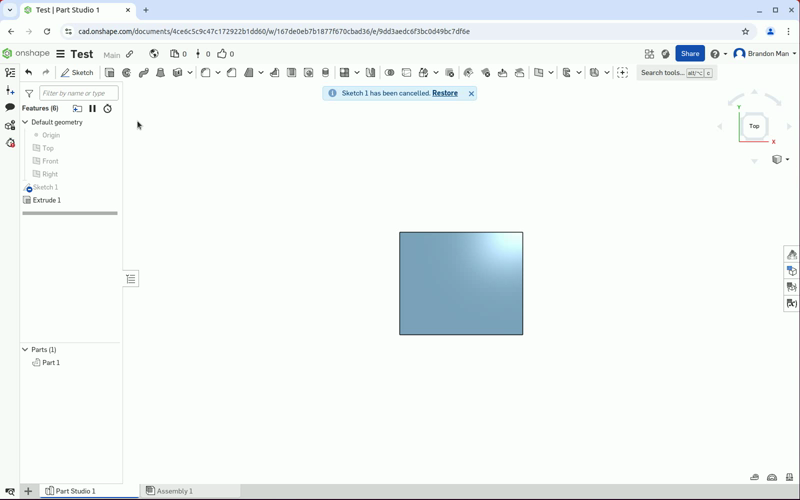
key(shift+h)
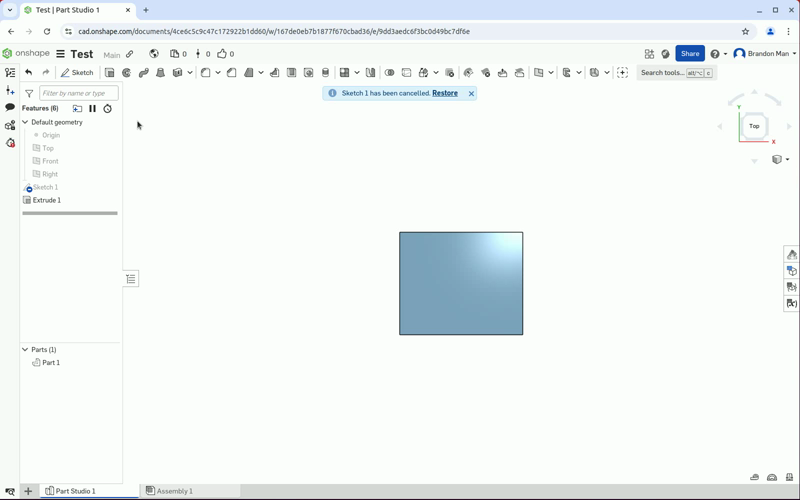
key(shift+h)
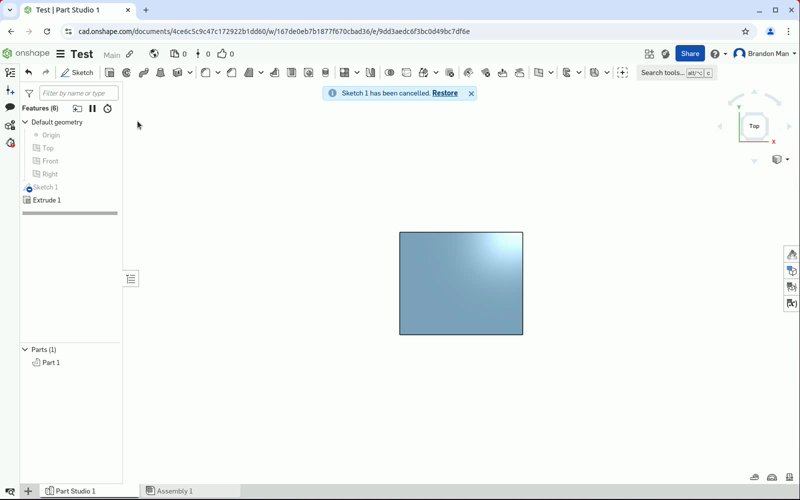
mouse_move(73, 189)
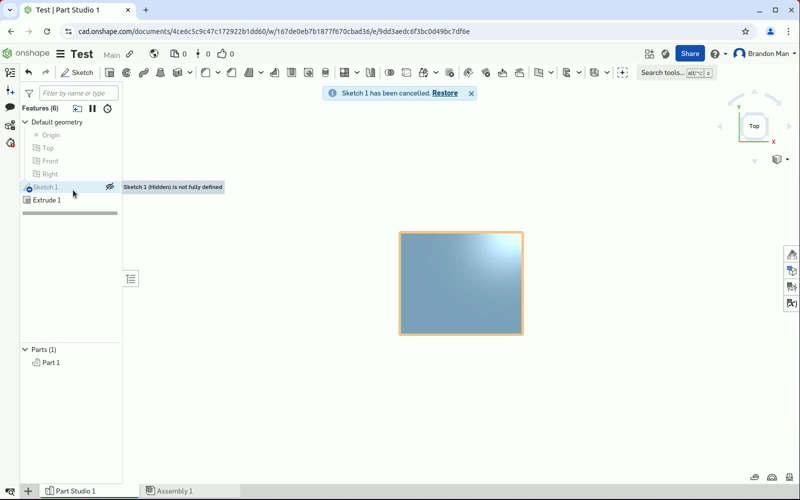
click(73, 189)
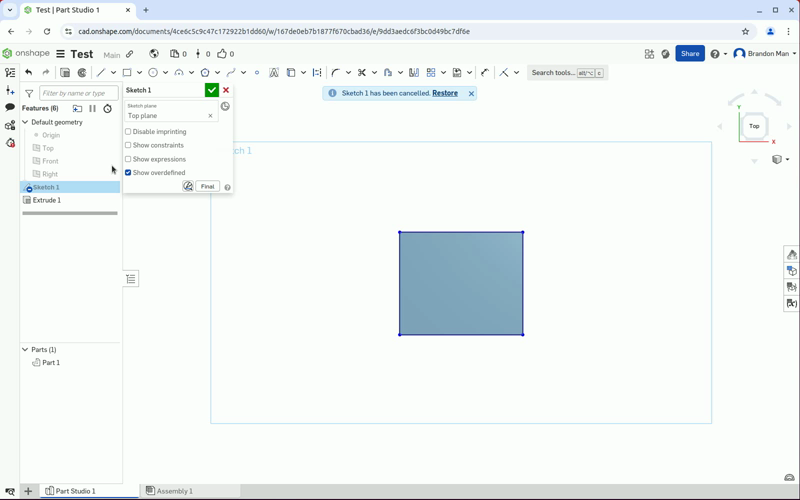
mouse_move(229, 92)
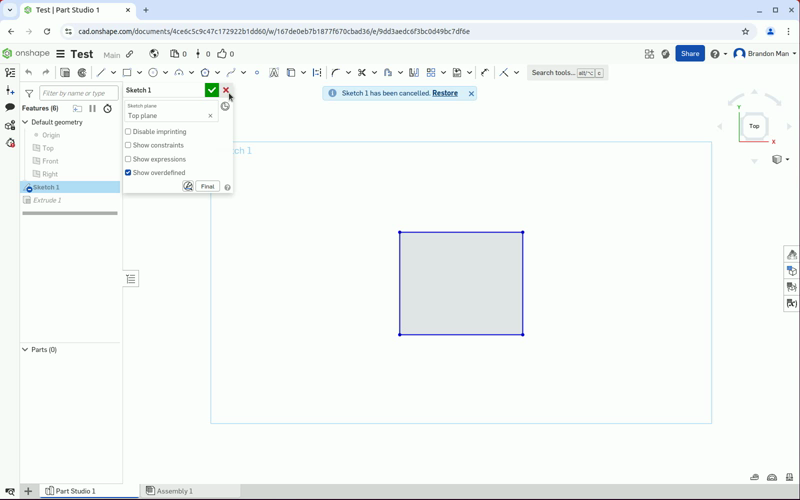
click(229, 92)
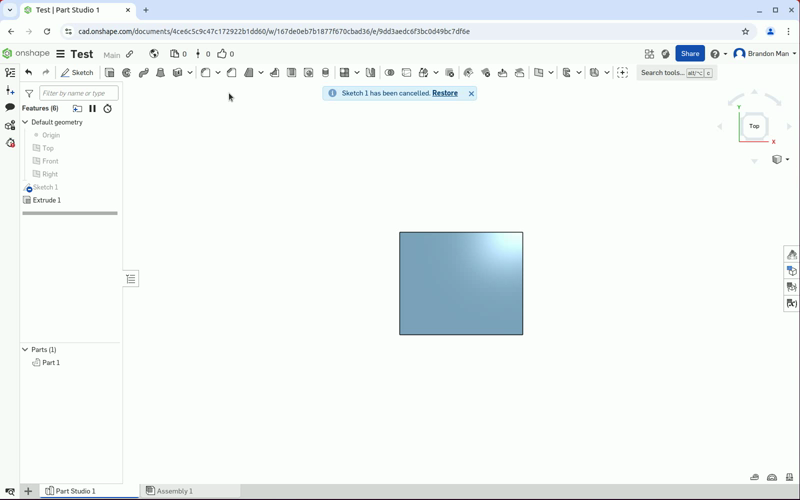
mouse_move(541, 75)
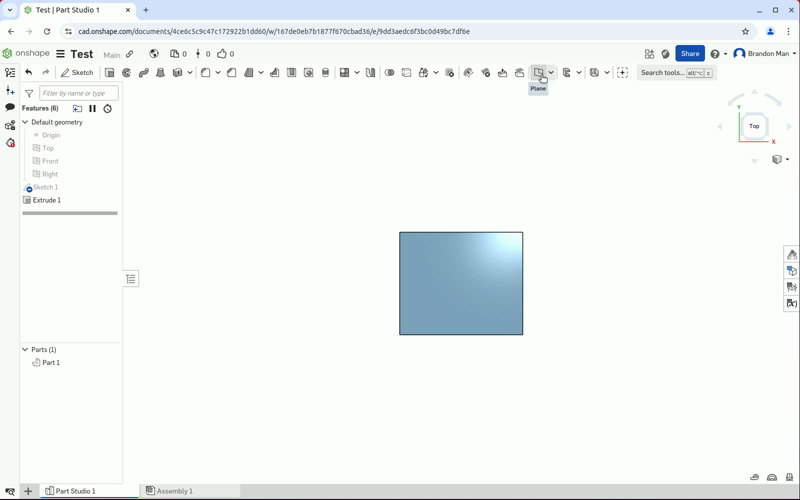
click(541, 75)
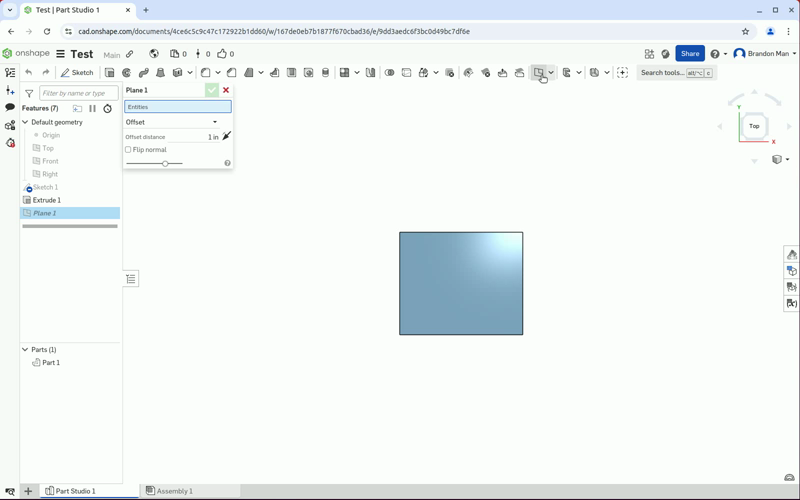
mouse_move(73, 150)
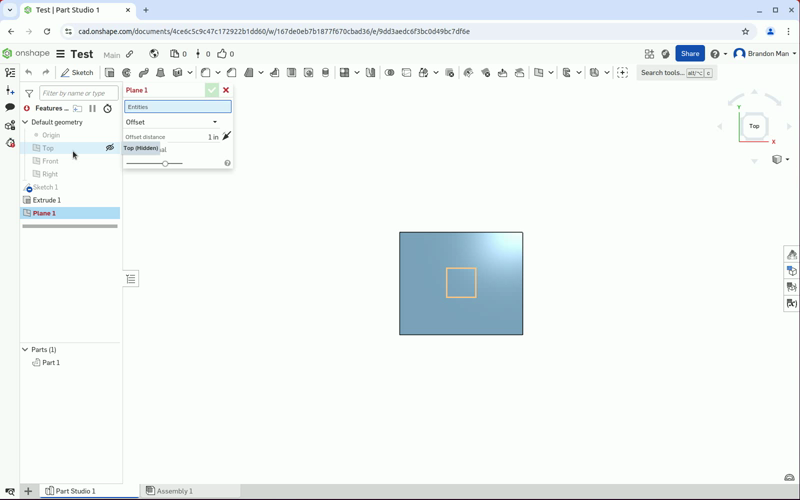
click(73, 150)
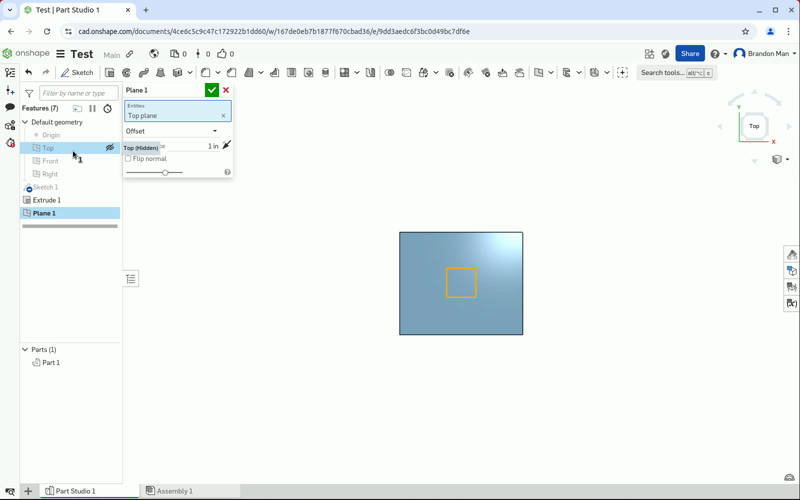
key(tab, 2)
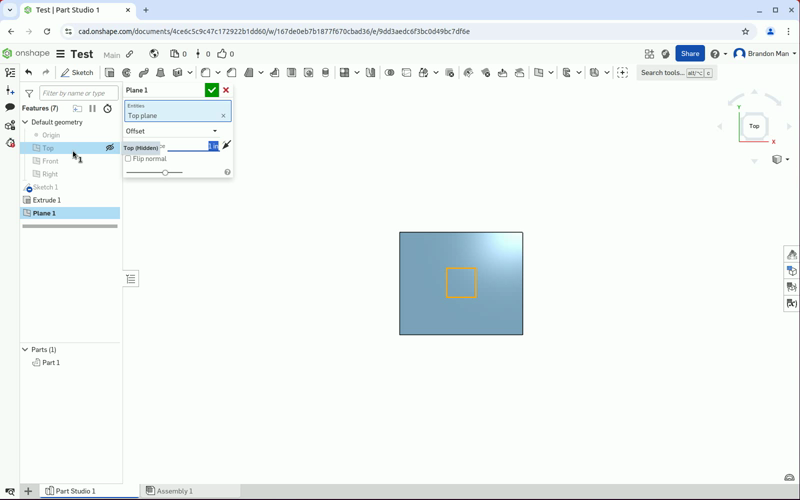
text(4.098)
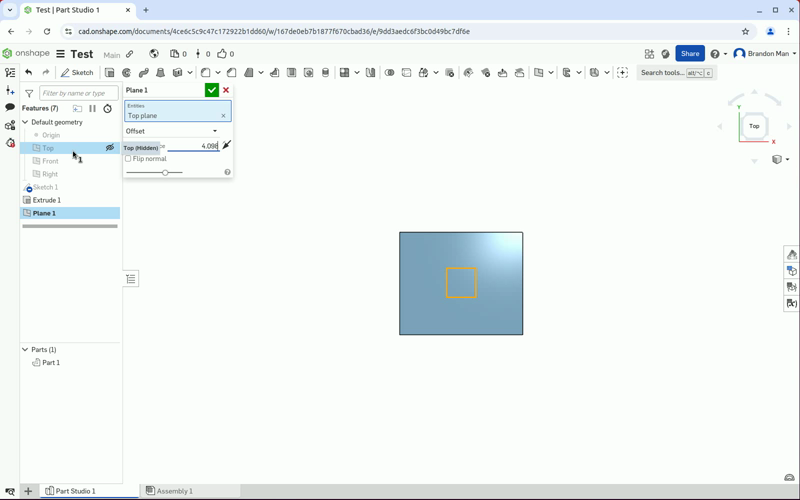
key(enter, 2)
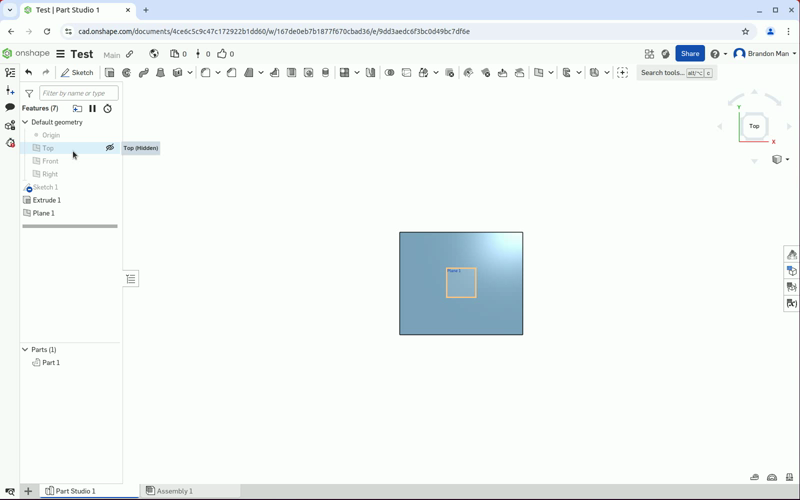
key(shift+s)
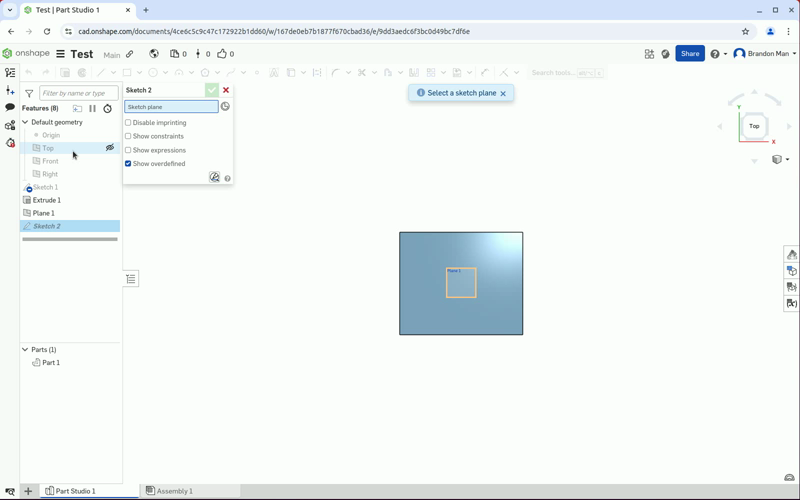
mouse_move(73, 215)
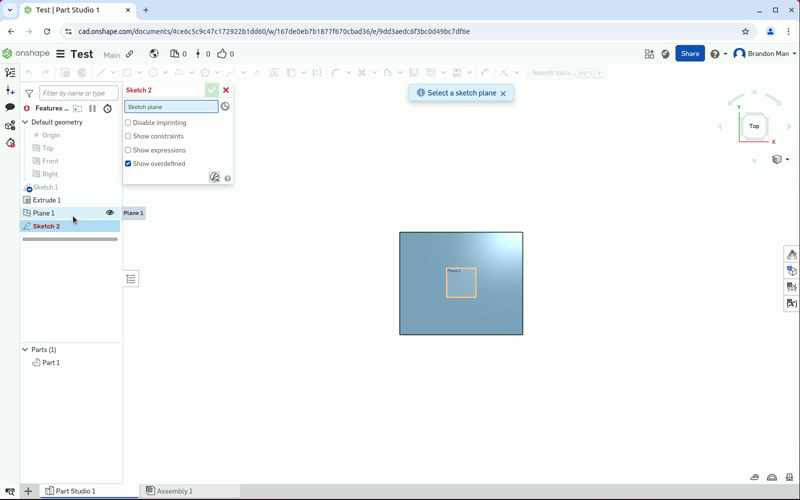
click(73, 215)
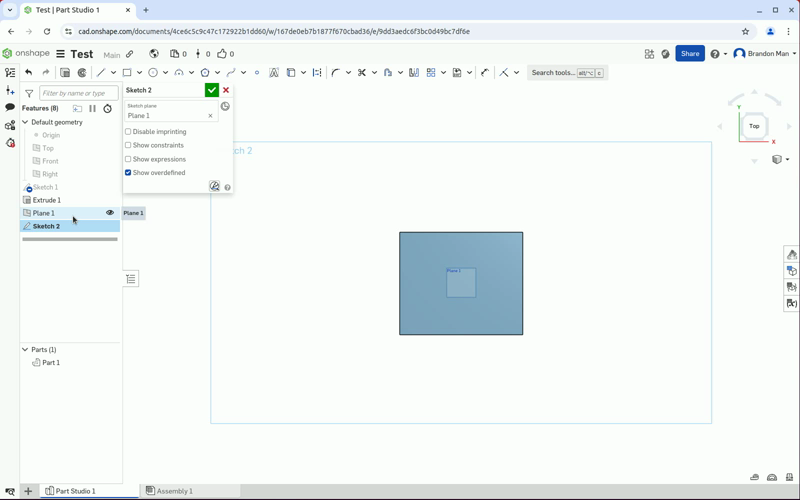
mouse_move(73, 352)
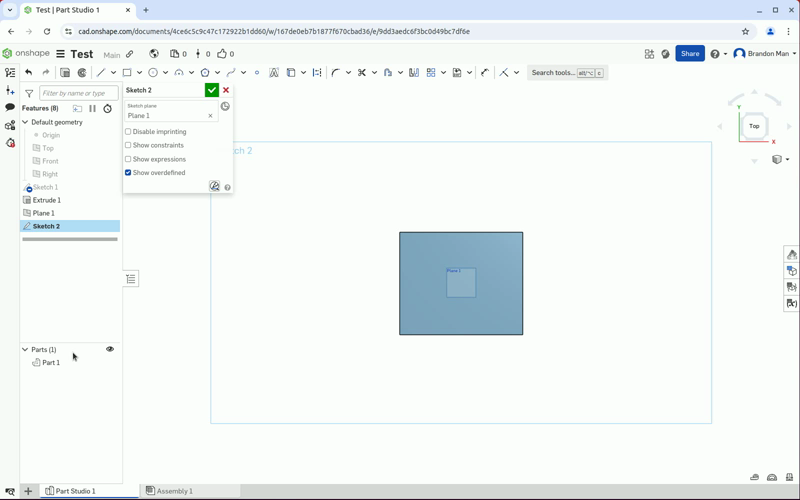
key(y)
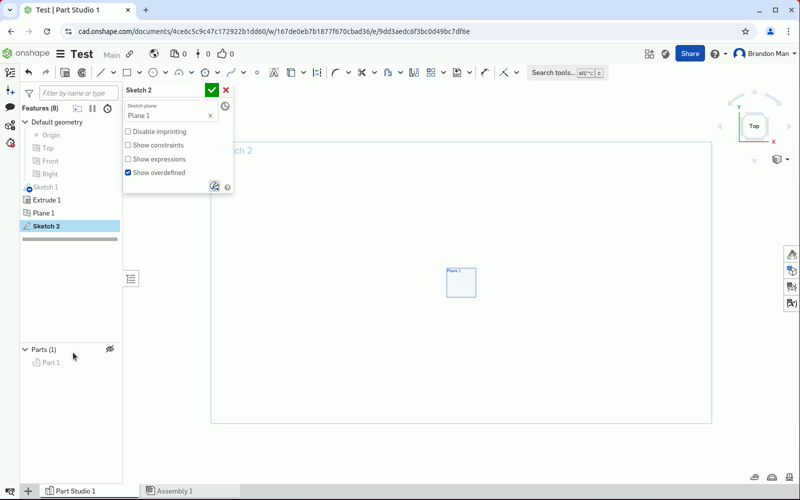
key(l)
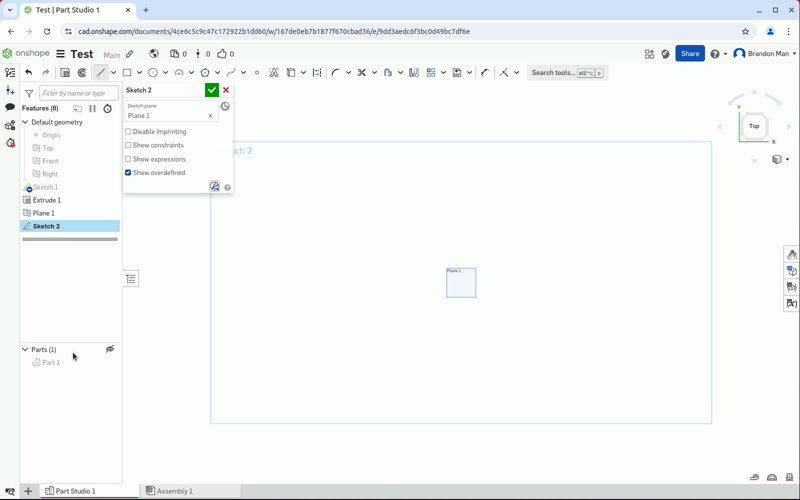
key_down(shift)
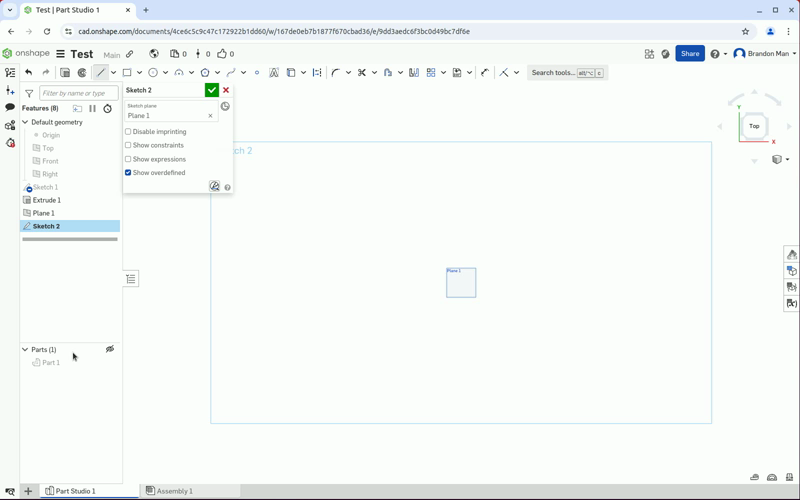
mouse_move(399, 262)
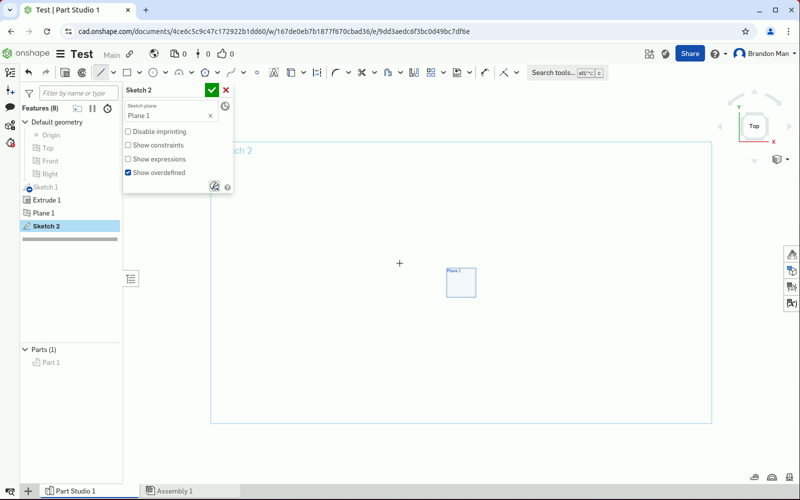
click(399, 262)
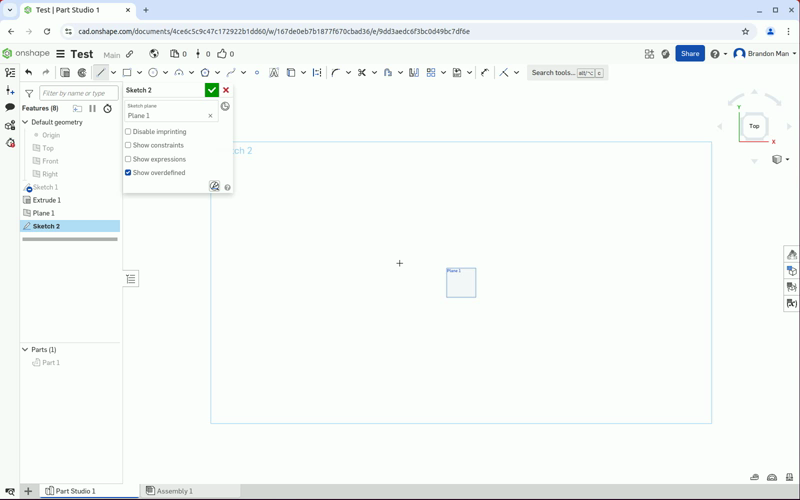
key_up(shift)
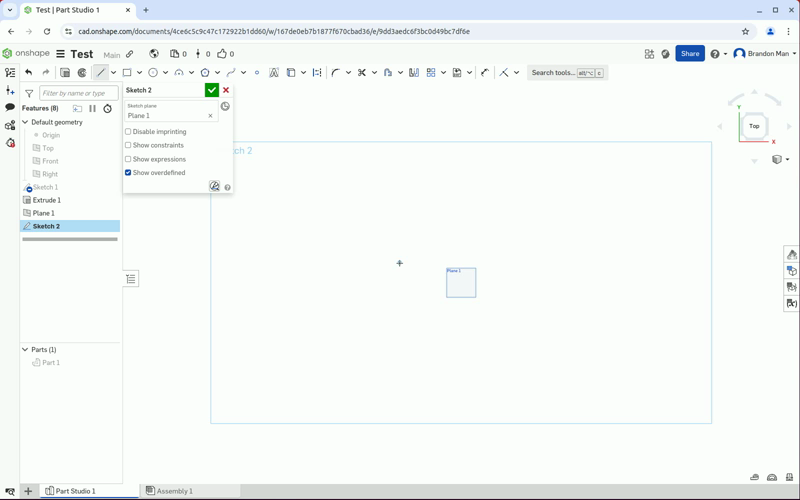
key_down(shift)
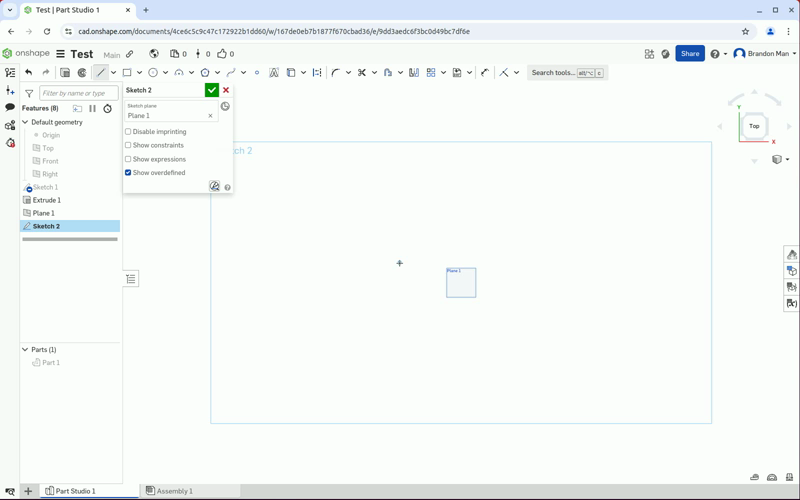
mouse_move(522, 262)
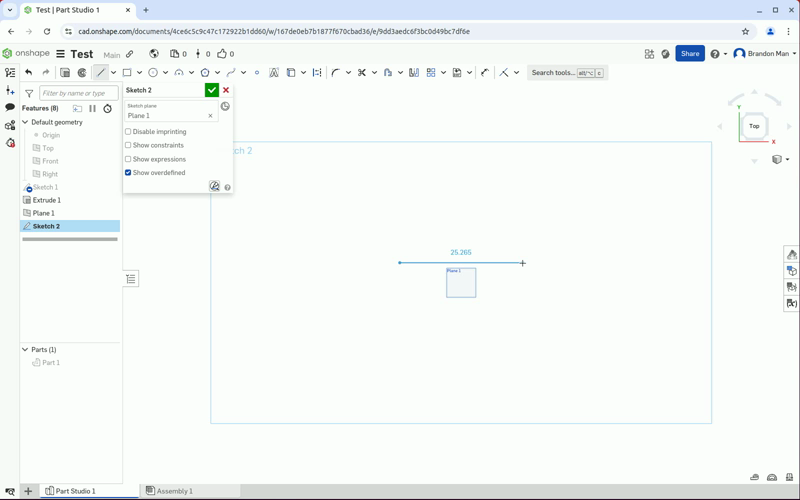
click(522, 262)
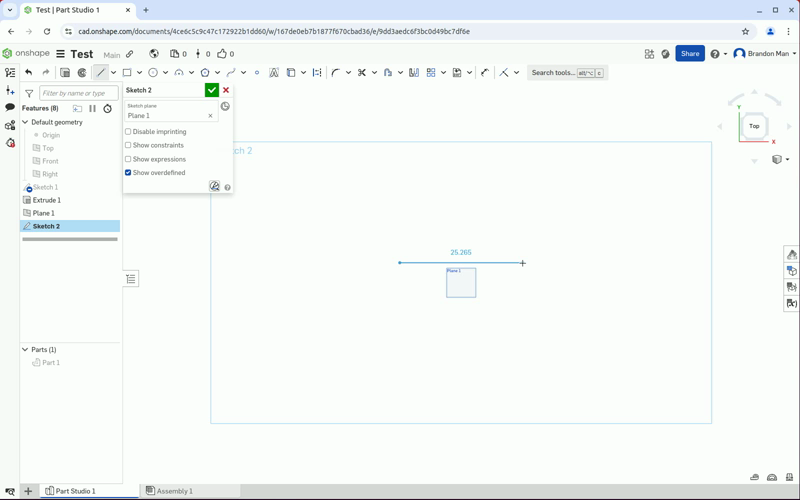
key_up(shift)
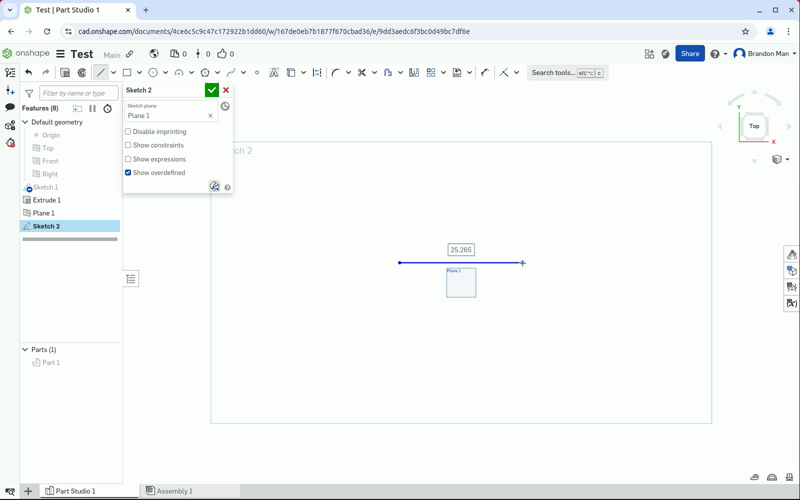
key_down(shift)
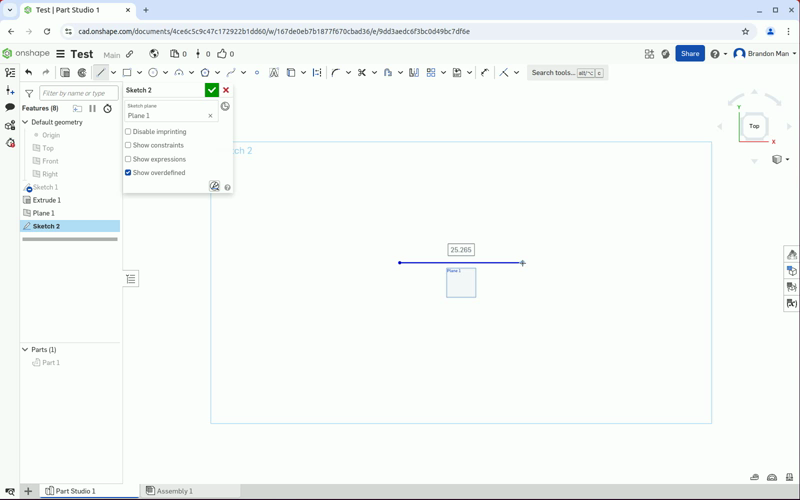
mouse_move(552, 262)
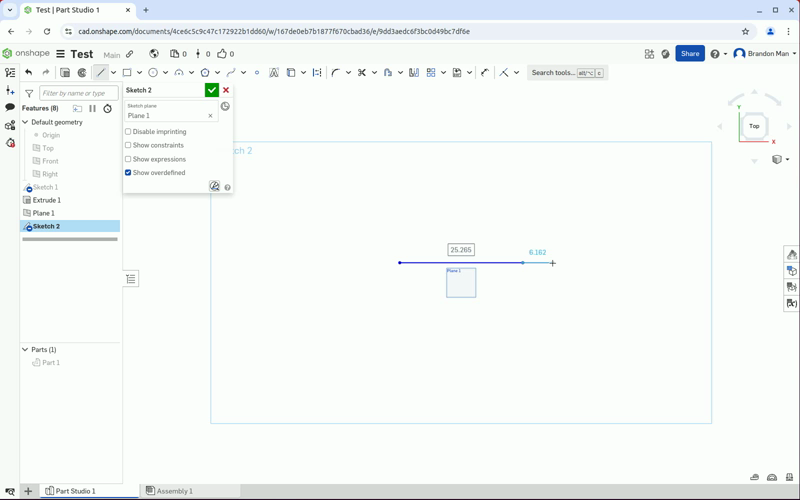
mouse_move(522, 231)
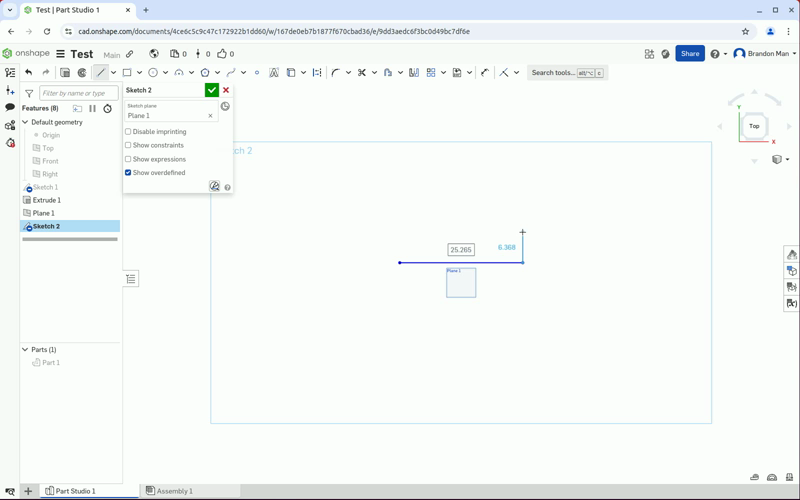
click(522, 231)
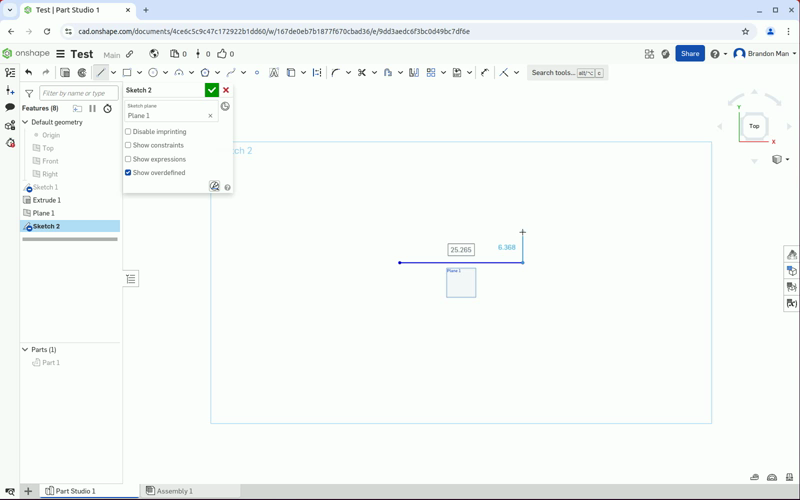
key_up(shift)
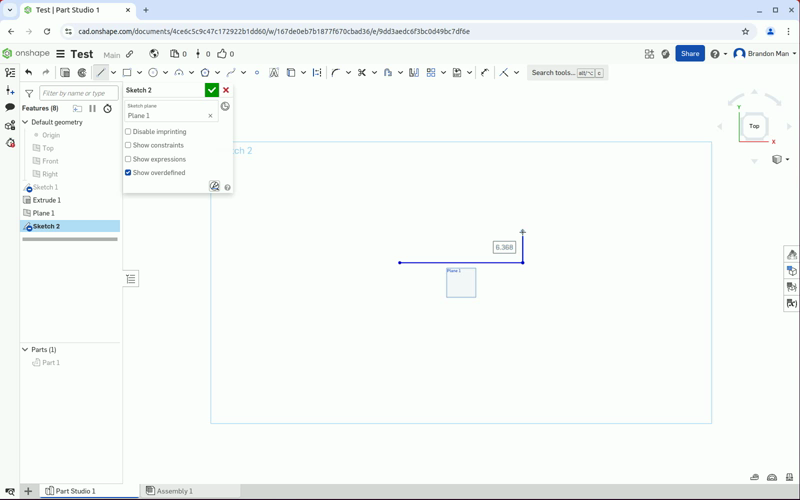
key_down(shift)
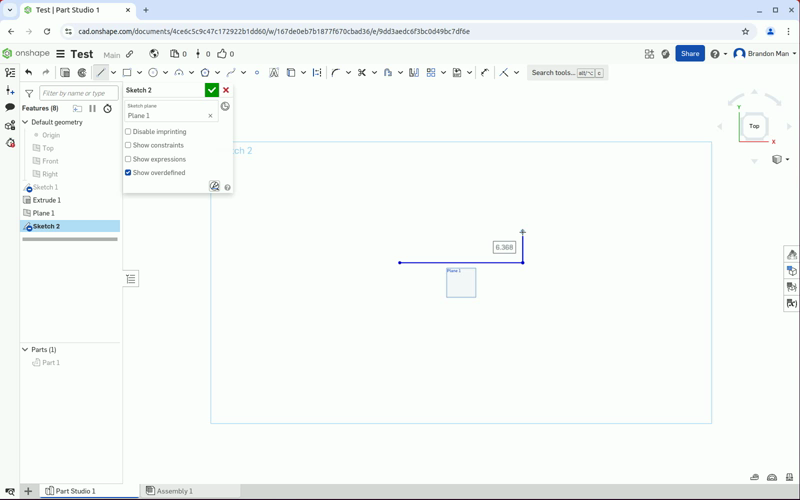
mouse_move(399, 231)
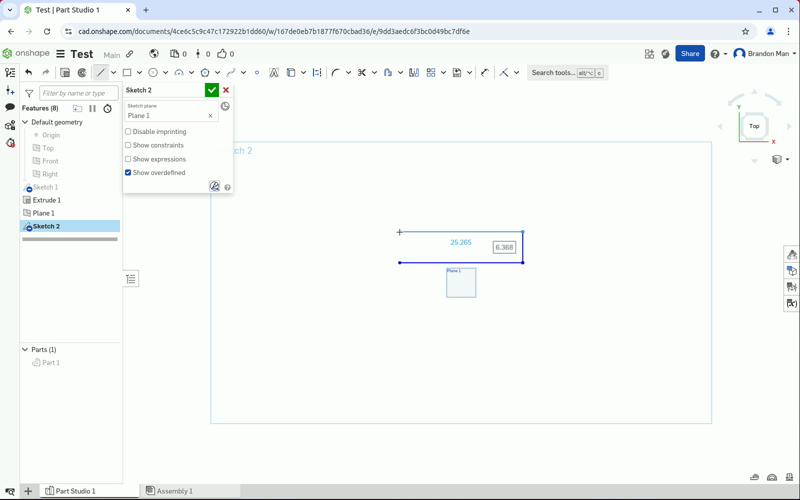
click(399, 231)
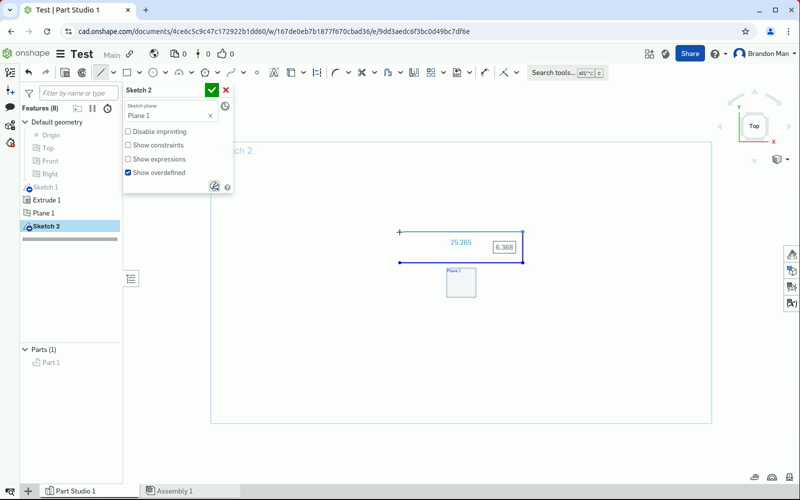
key_up(shift)
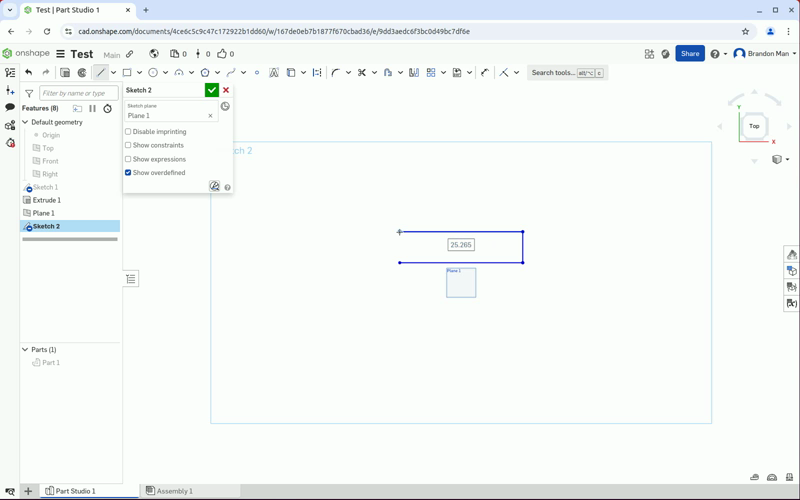
mouse_move(429, 231)
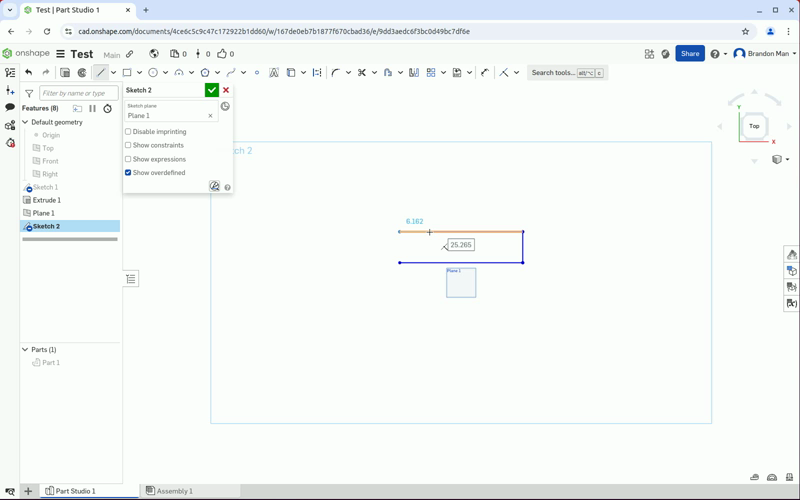
key_down(shift)
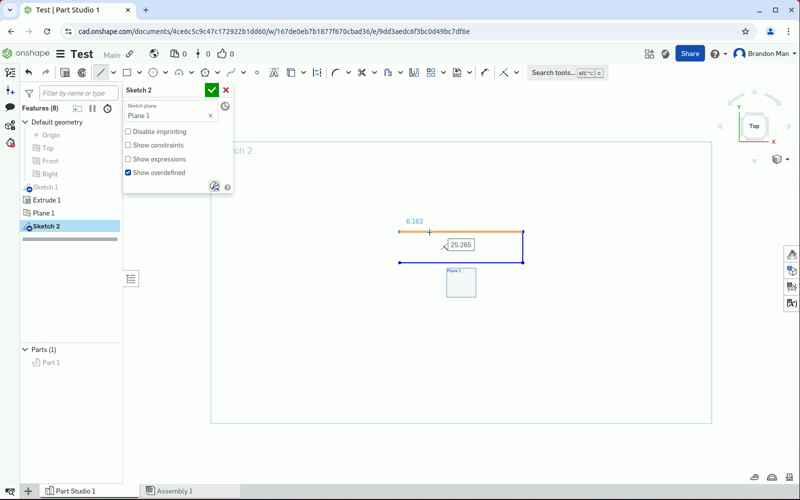
mouse_move(399, 262)
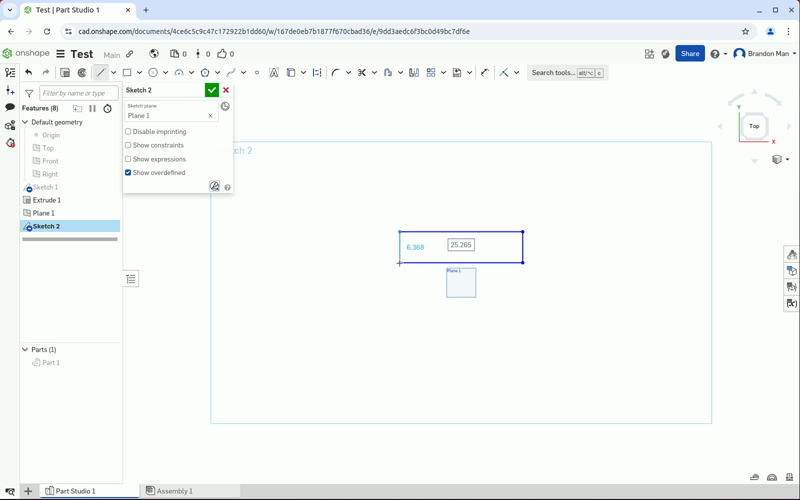
key_up(shift)
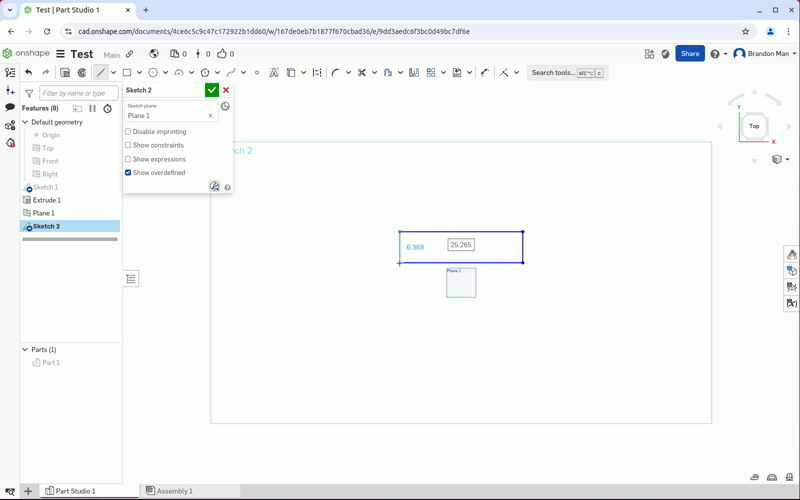
click(399, 262)
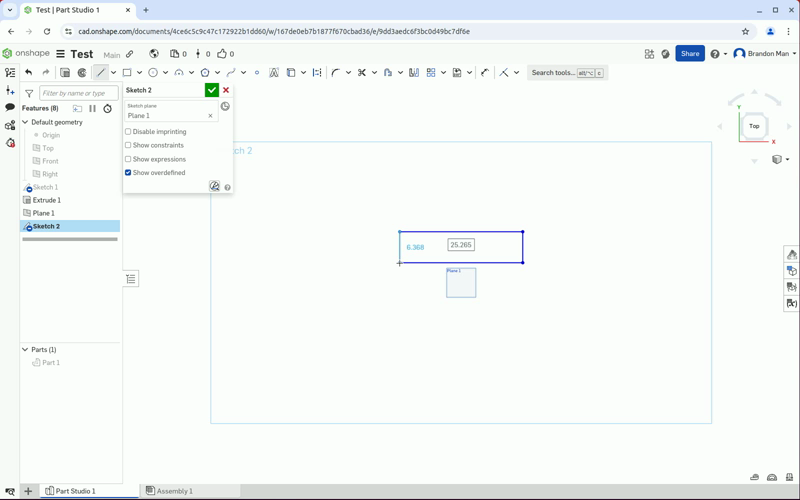
key(esc)
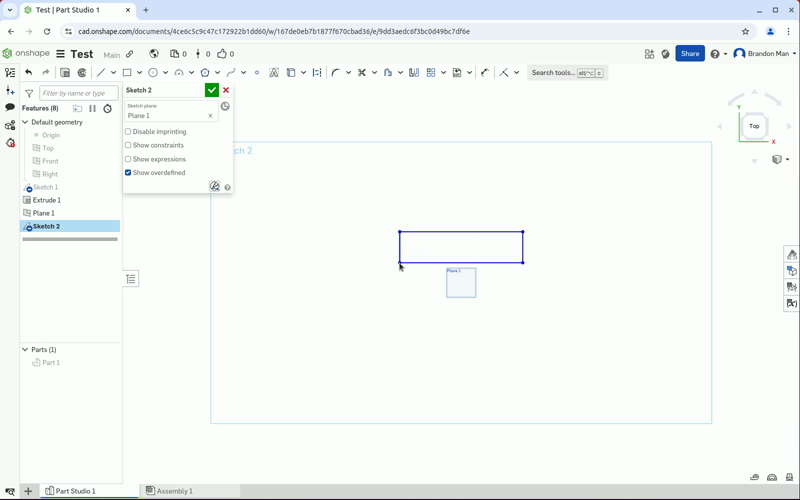
mouse_move(493, 240)
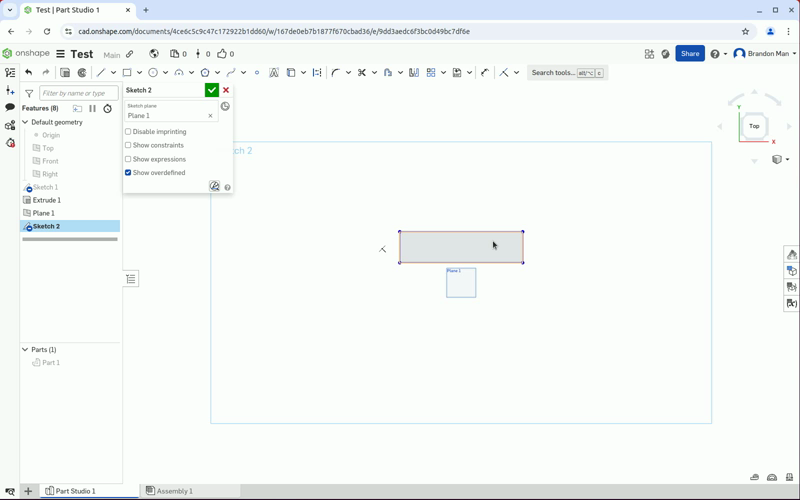
click(493, 240)
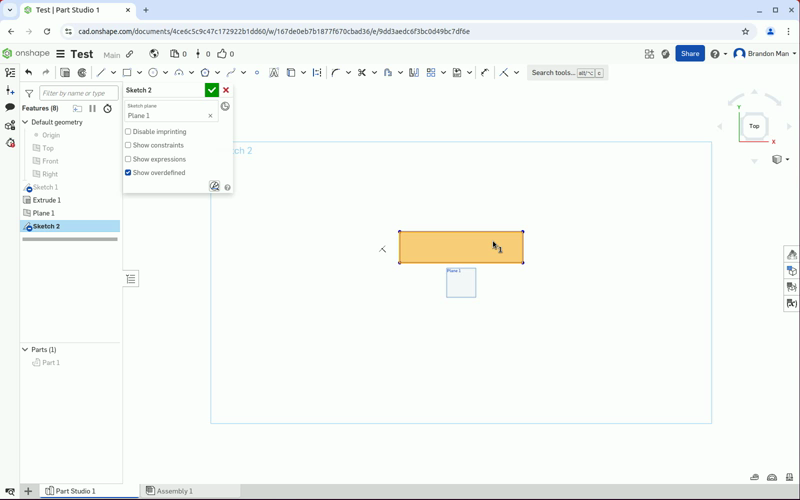
mouse_move(73, 352)
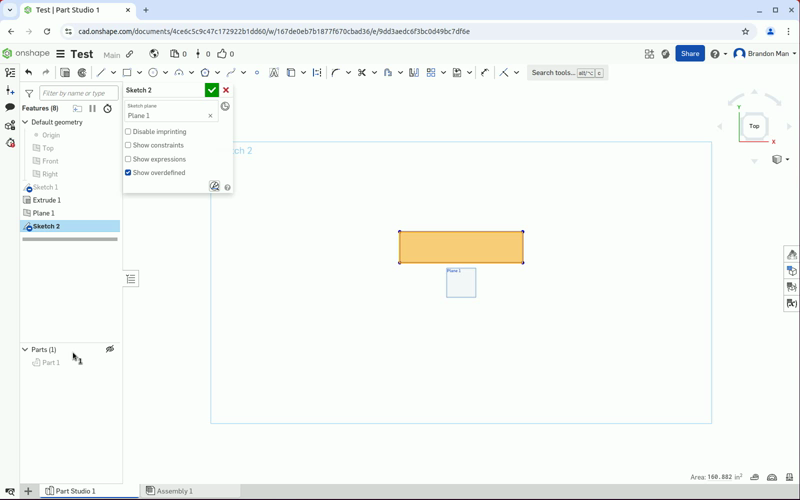
key(shift+y)
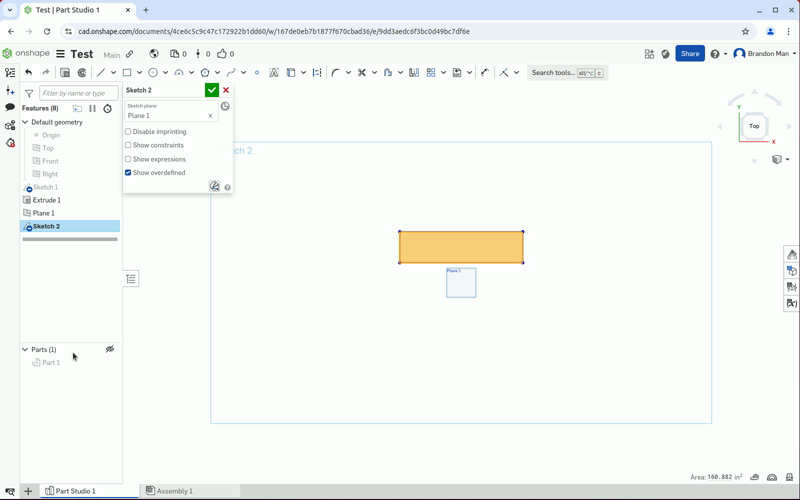
key(shift+e)
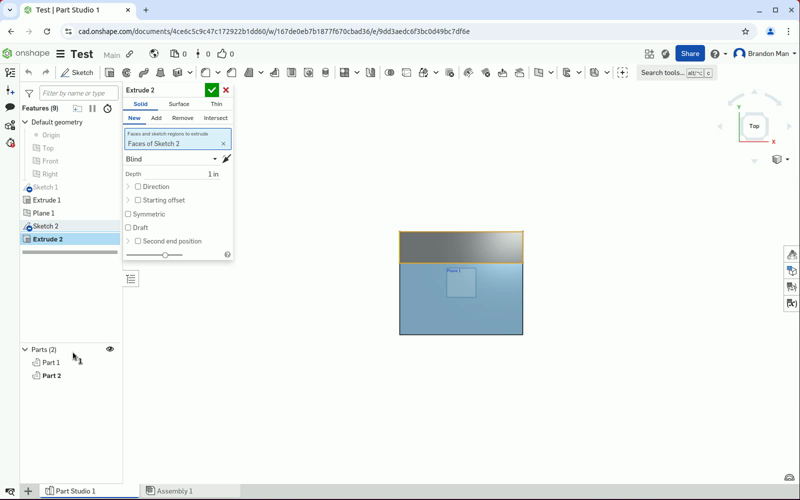
mouse_move(143, 106)
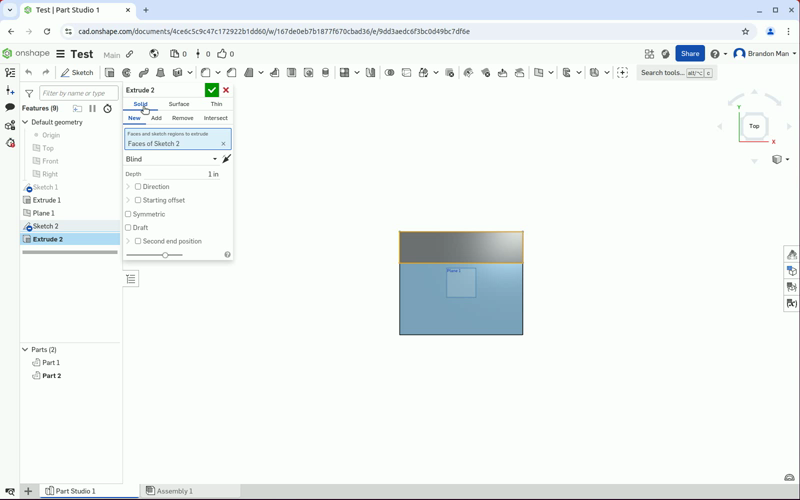
click(143, 106)
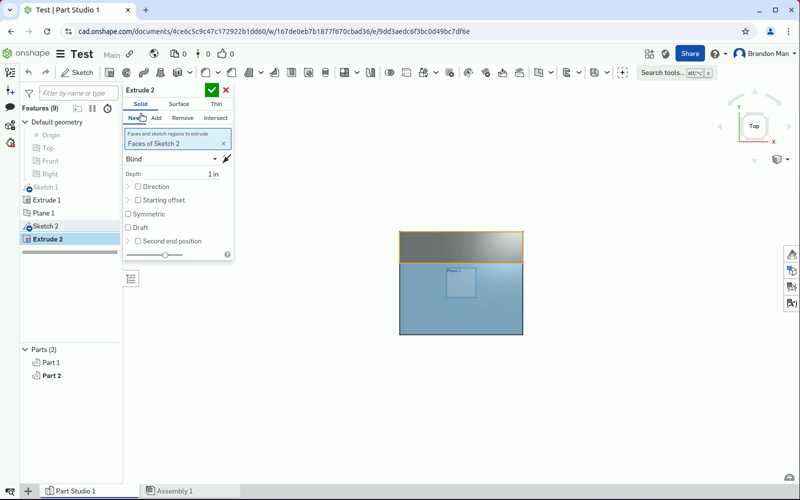
mouse_move(137, 120)
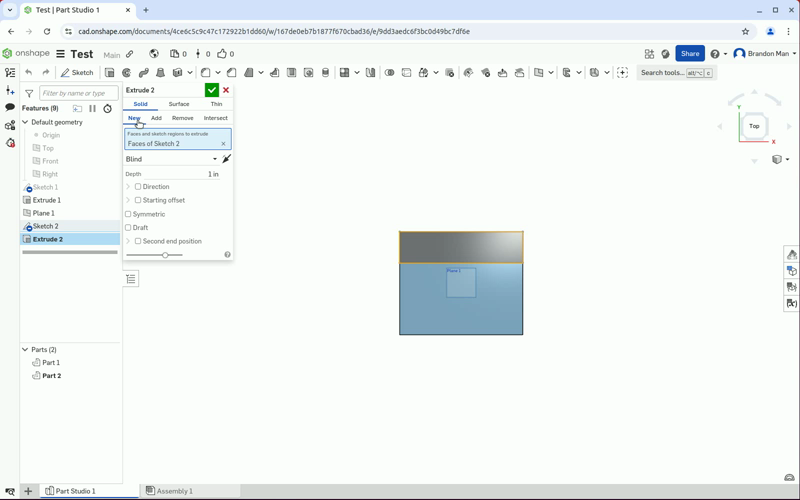
click(137, 120)
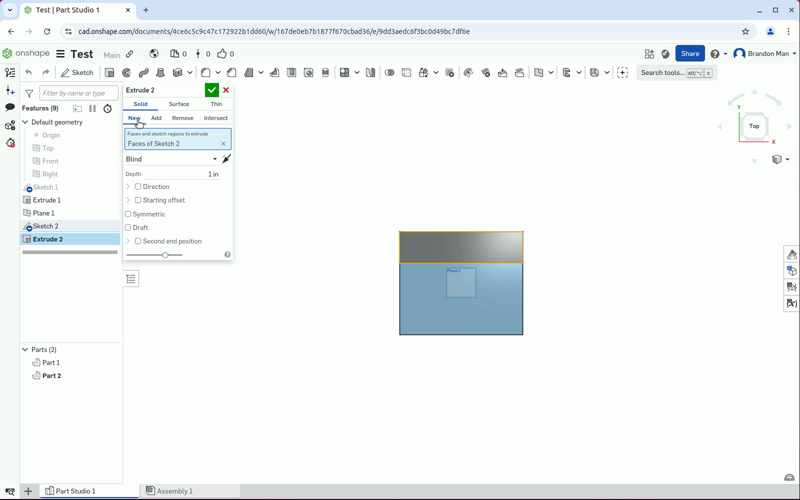
key(tab, 4)
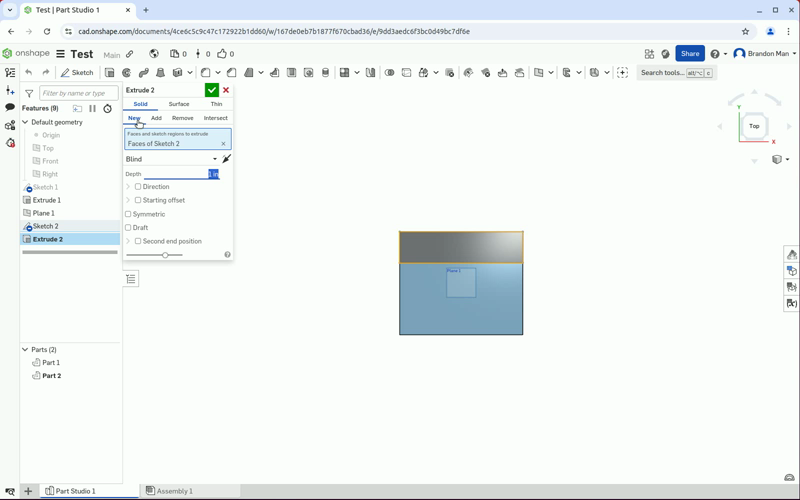
text(19.016)
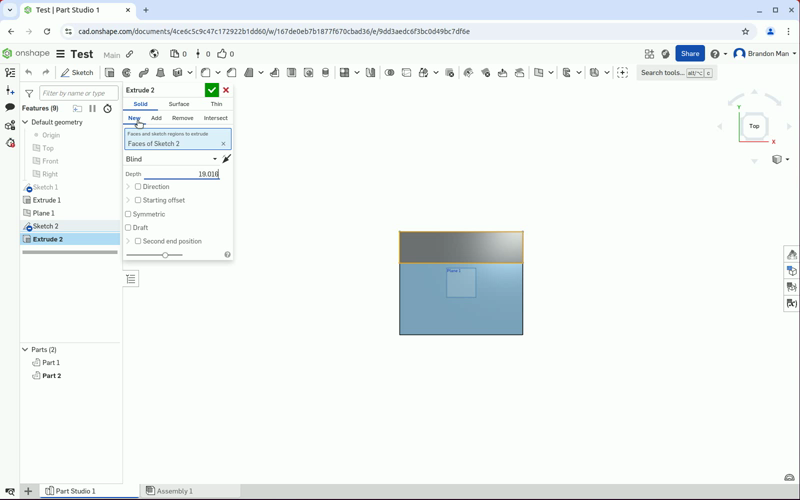
key(enter)
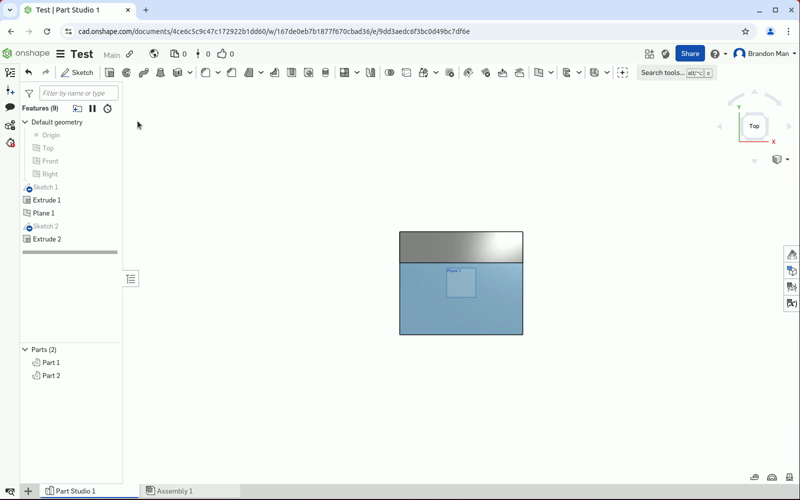
key(shift+h)
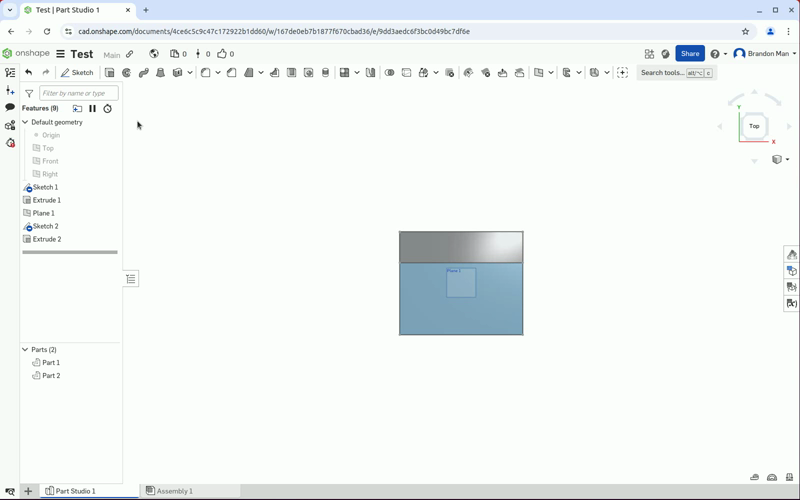
key(shift+h)
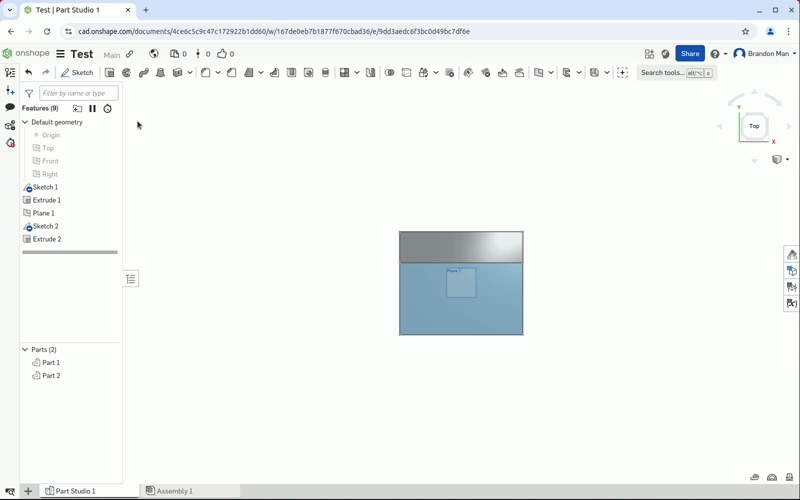
key(shift+7)
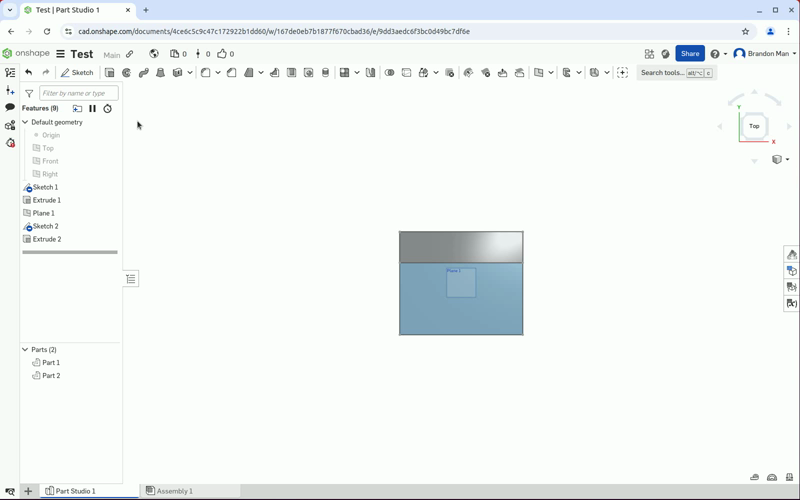
key(up, 3)
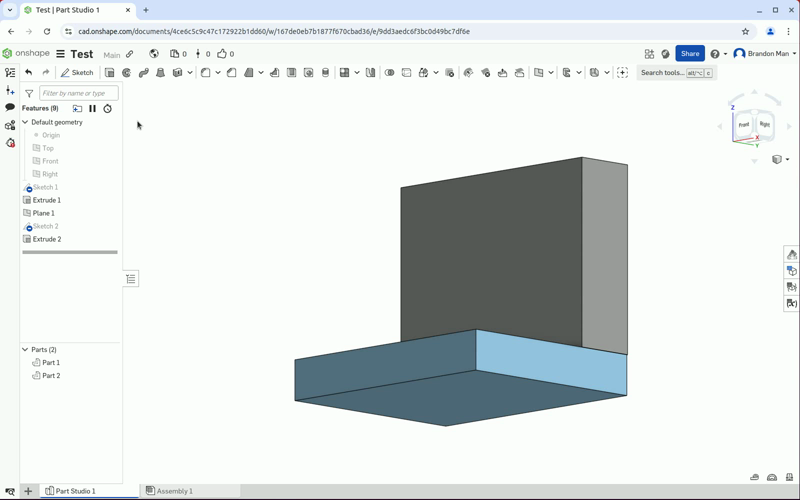
key(left, 3)
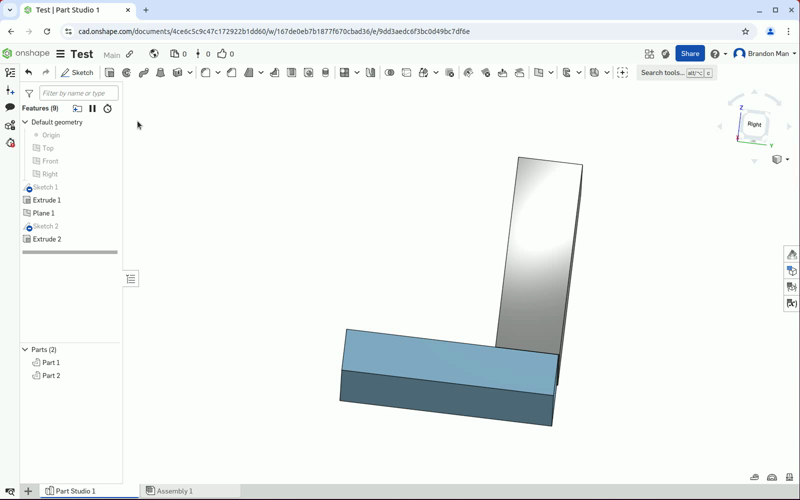
key(right, 3)
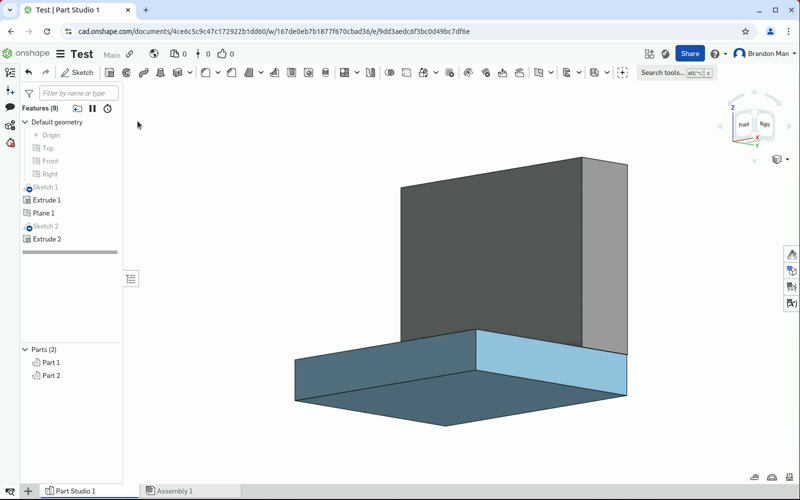
key(down, 3)
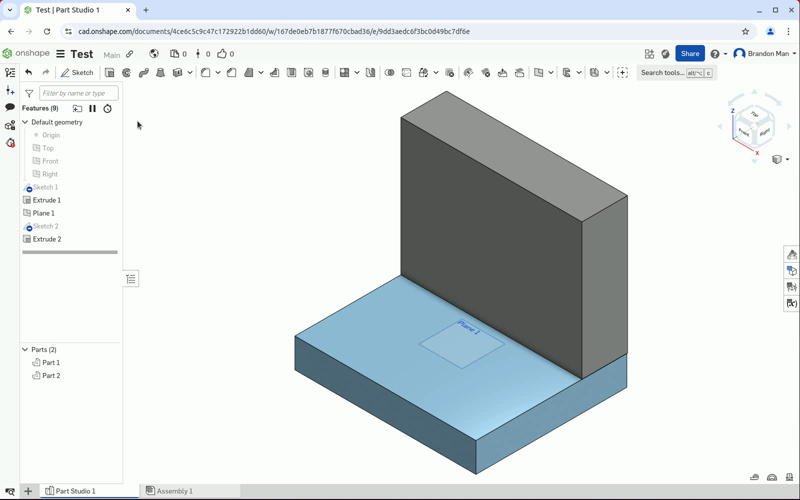
mouse_move(73, 189)
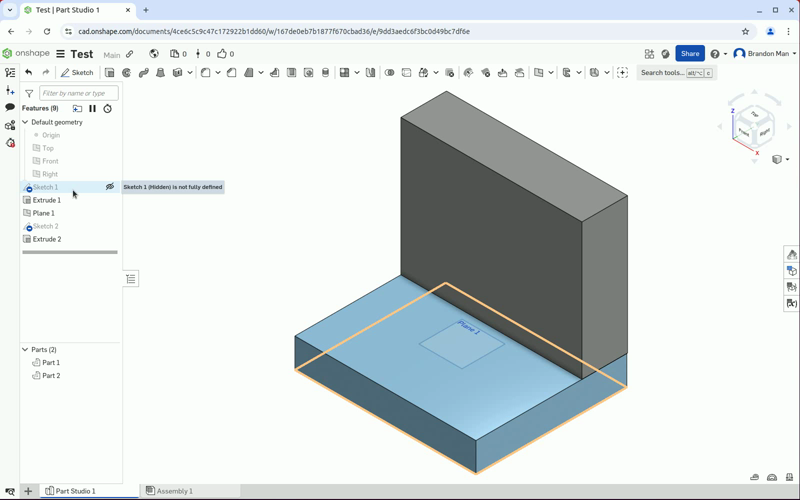
click(73, 189)